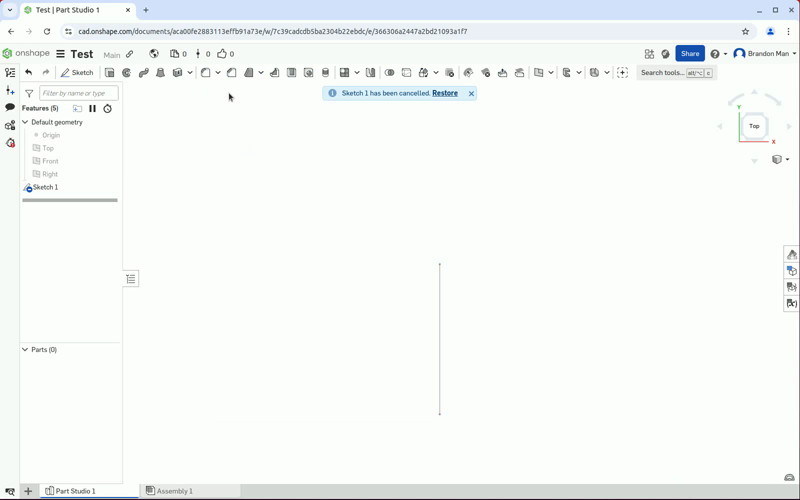
key(shift+h)
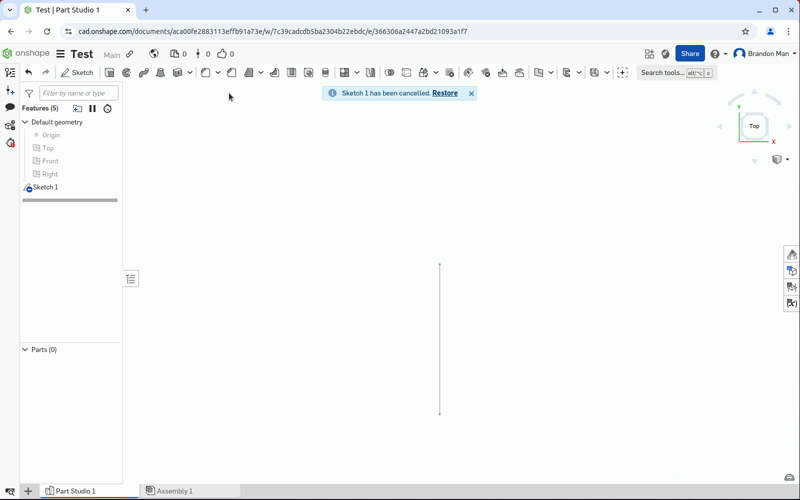
key(shift+s)
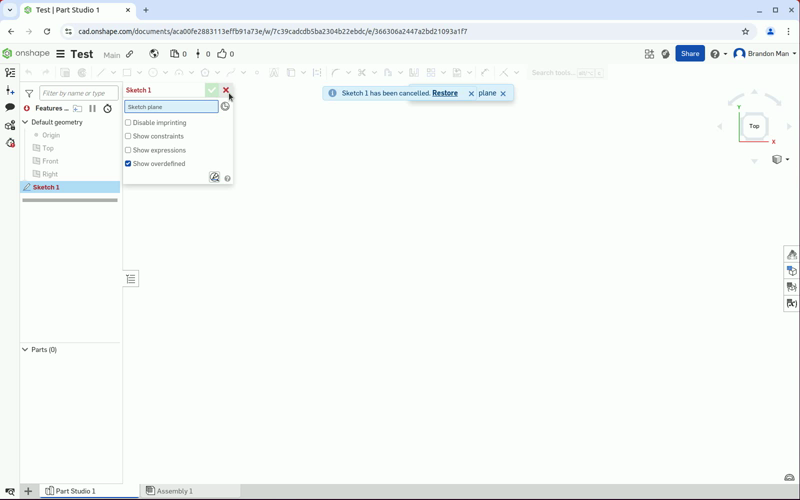
mouse_move(73, 150)
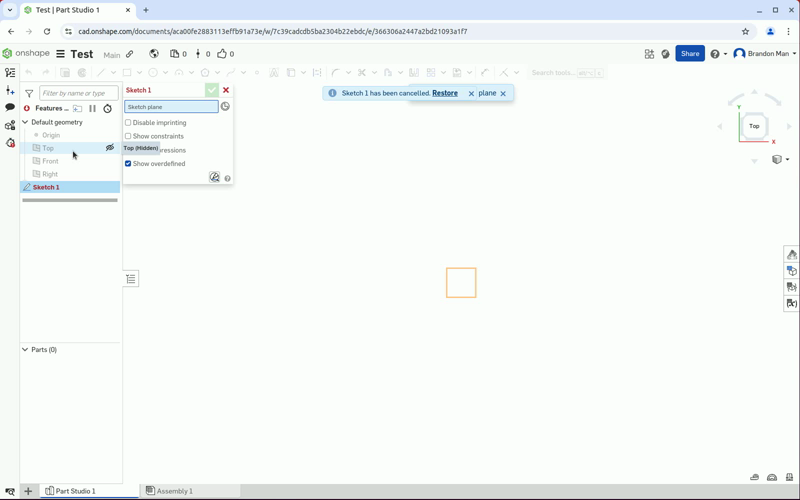
click(73, 150)
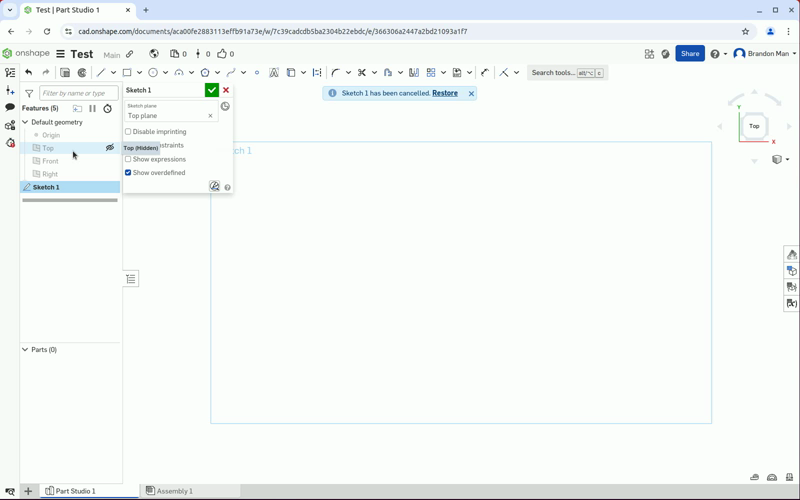
mouse_move(73, 352)
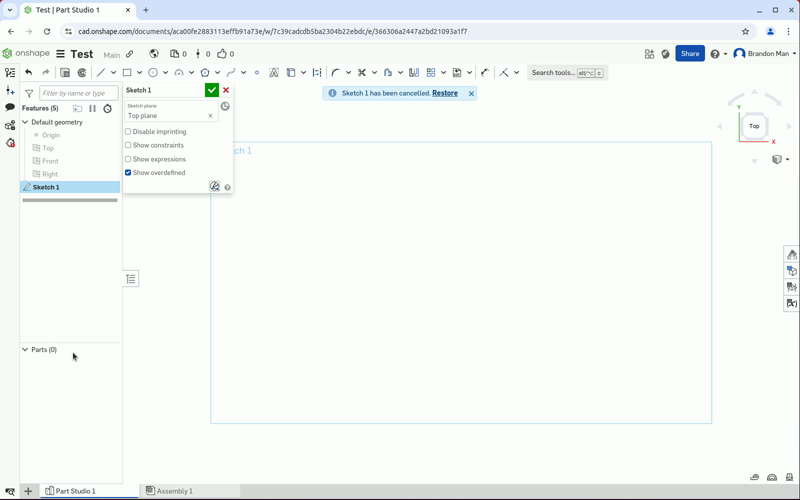
key(y)
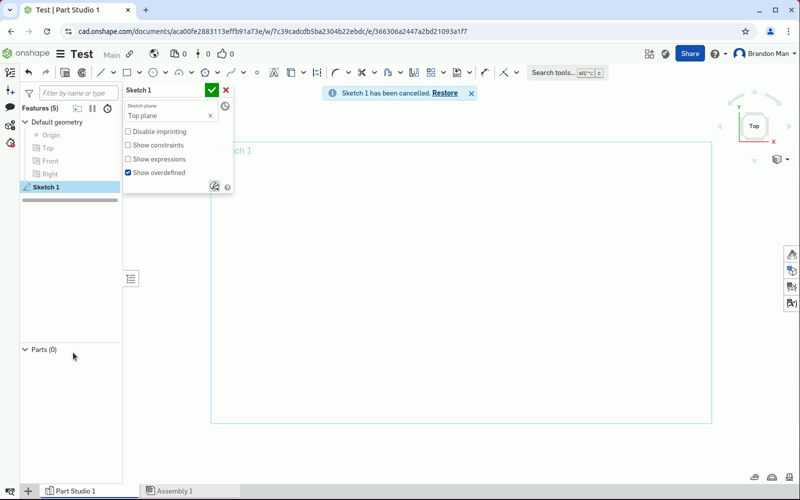
key(l)
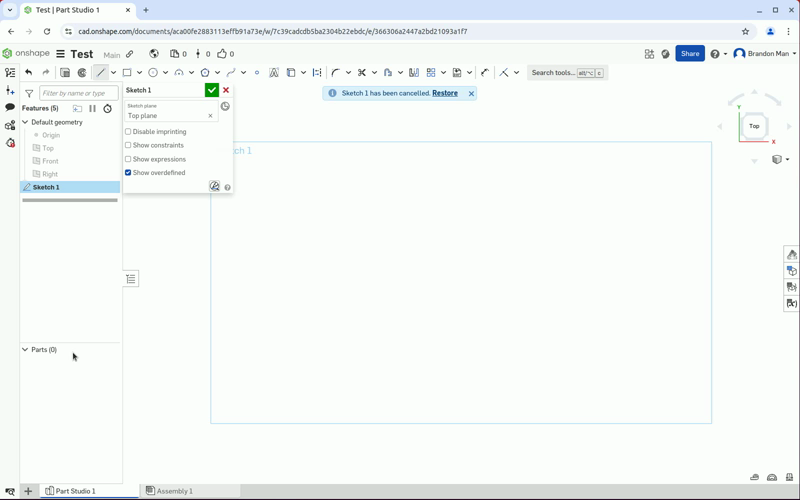
key_down(shift)
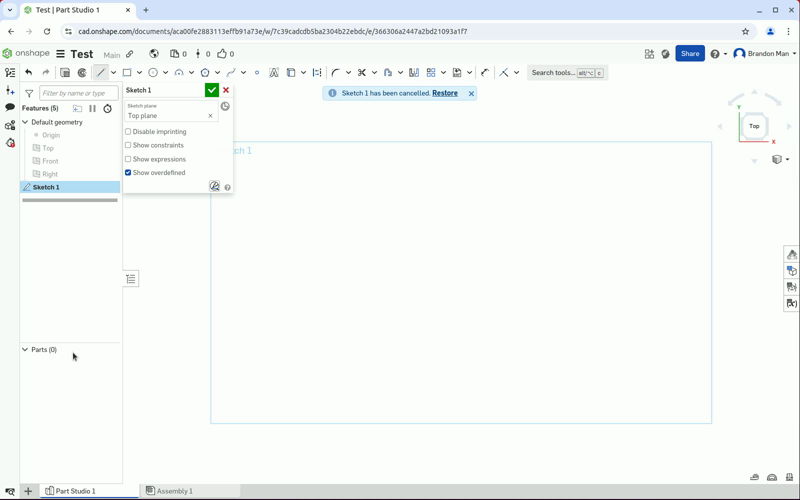
mouse_move(349, 282)
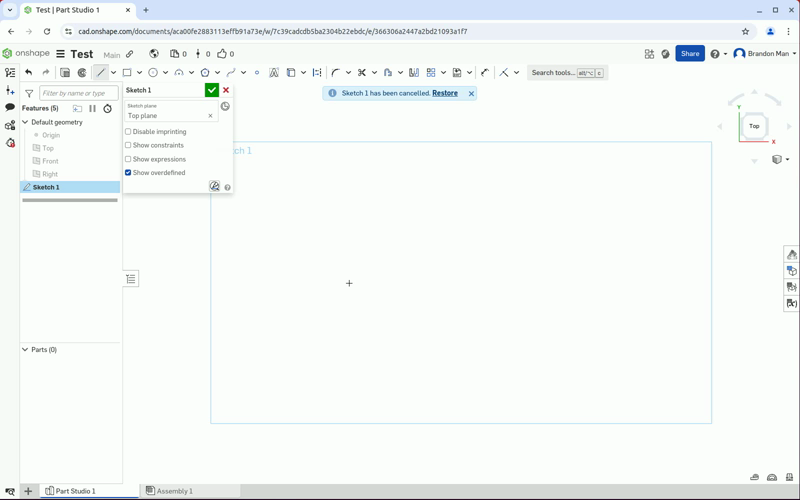
click(349, 282)
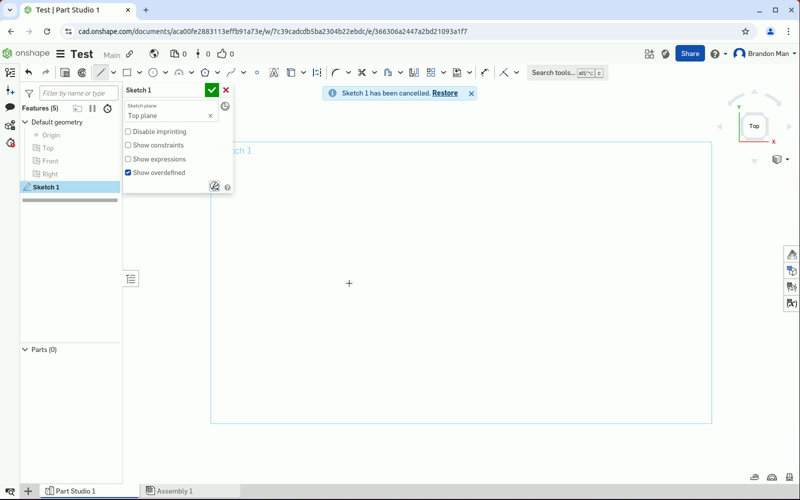
key_up(shift)
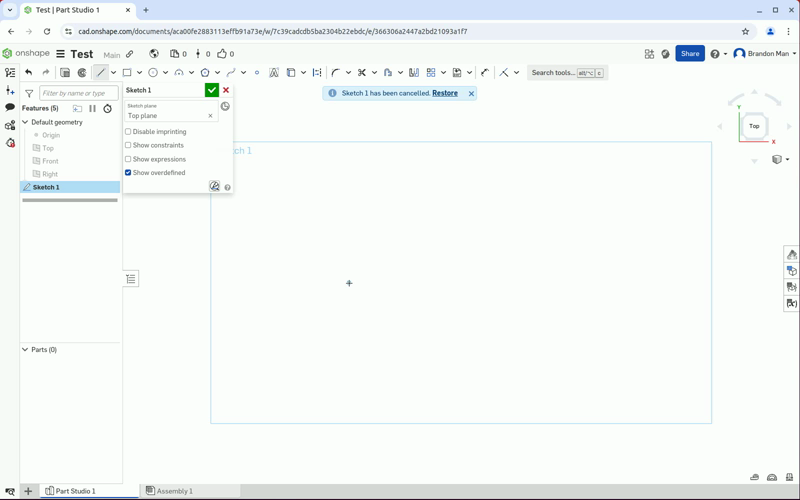
key_down(shift)
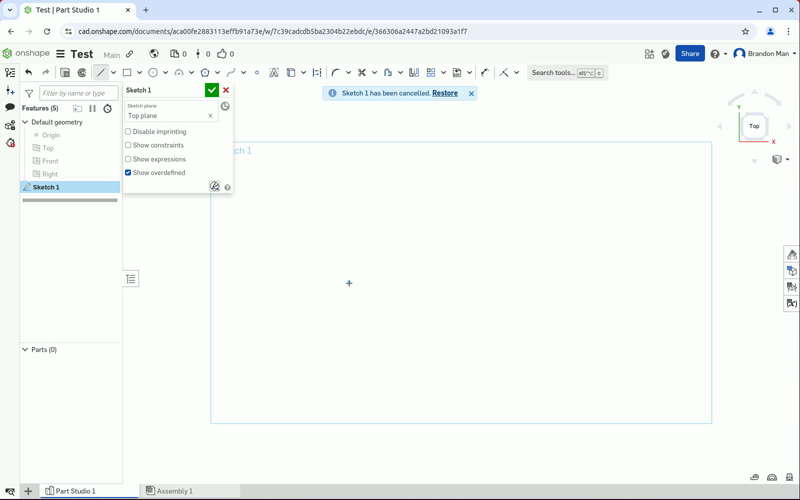
mouse_move(405, 378)
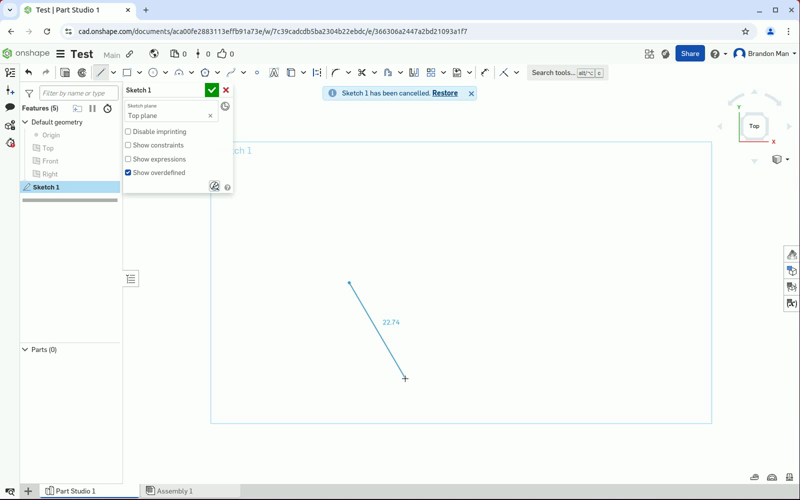
click(405, 378)
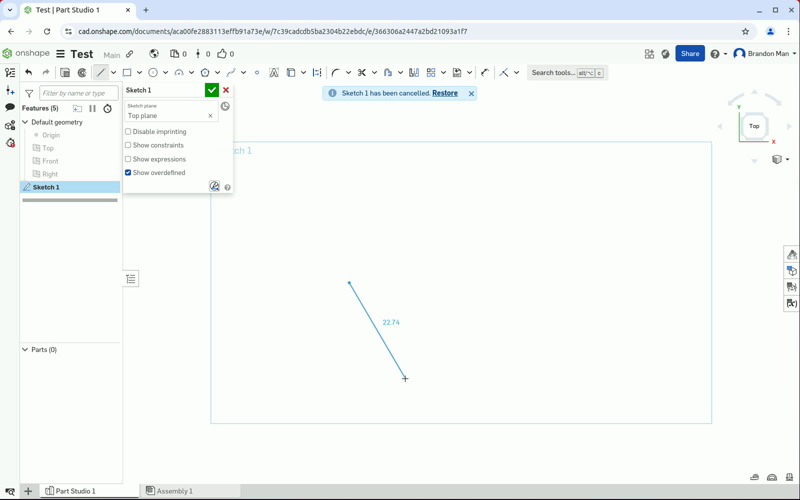
key_up(shift)
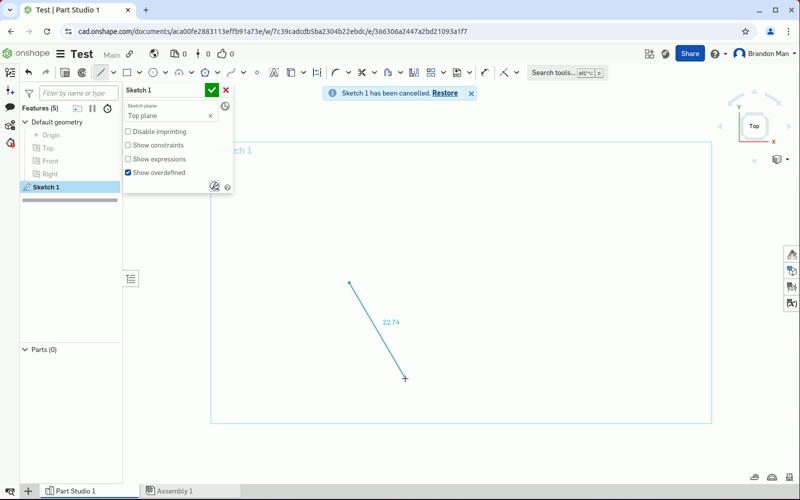
key_down(shift)
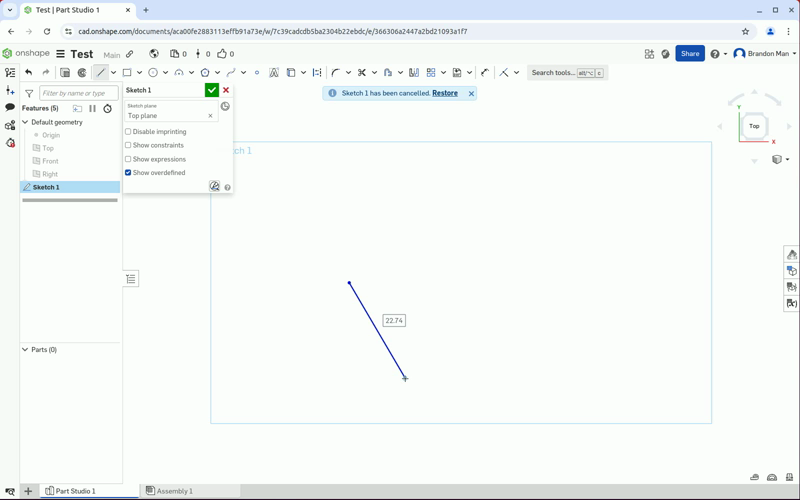
mouse_move(514, 378)
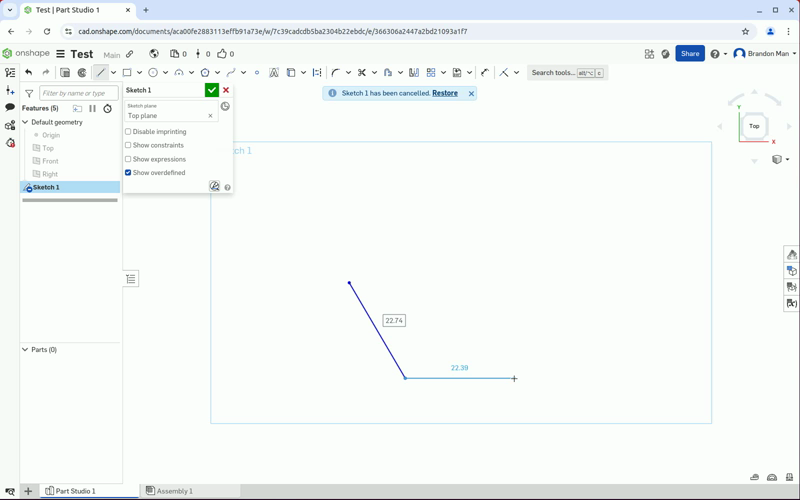
click(514, 378)
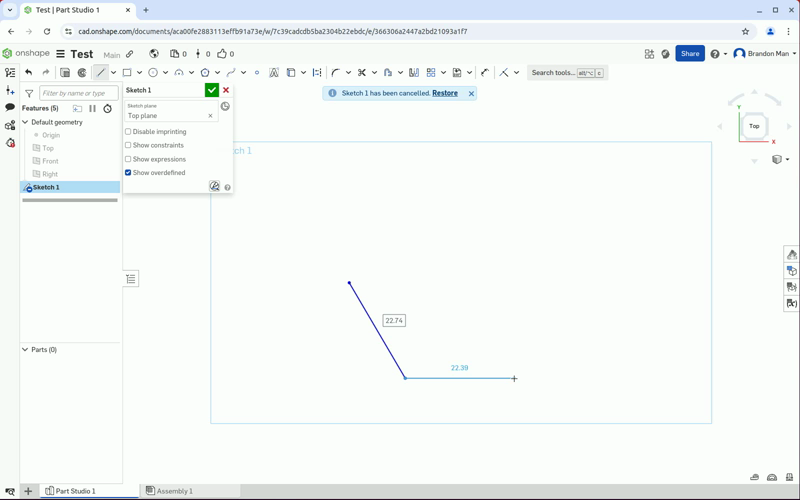
key_up(shift)
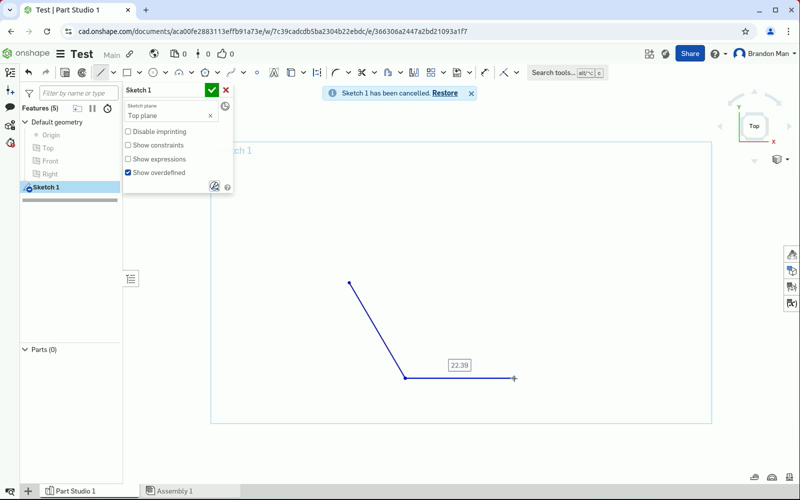
key_down(shift)
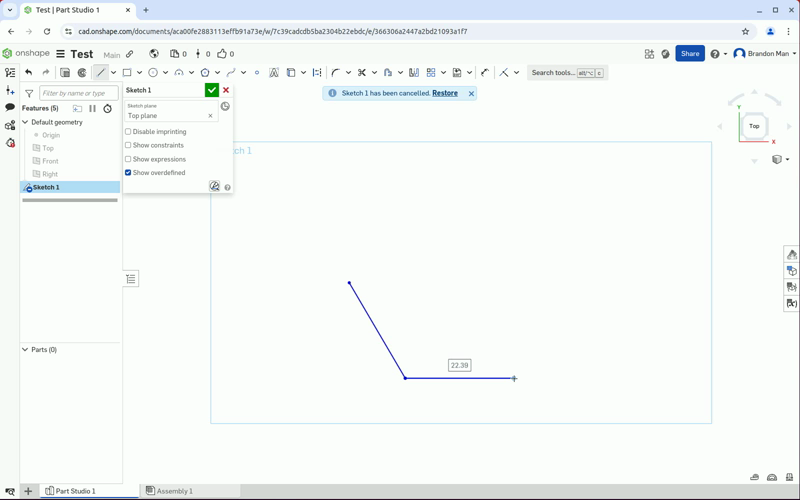
mouse_move(569, 282)
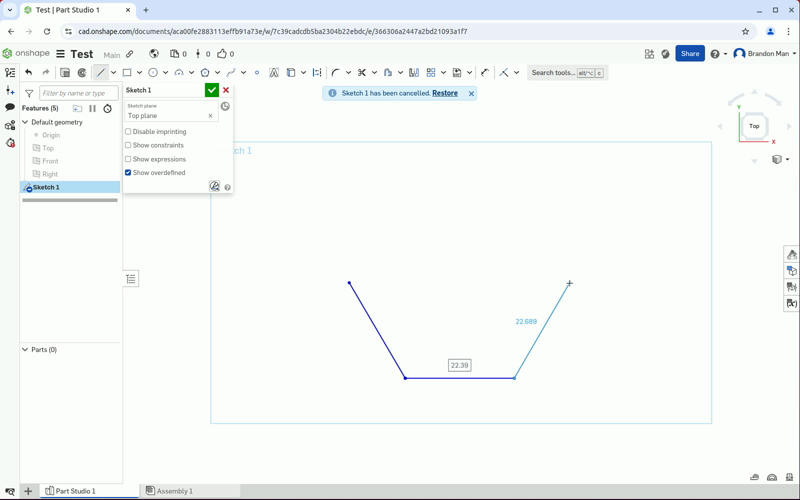
click(569, 282)
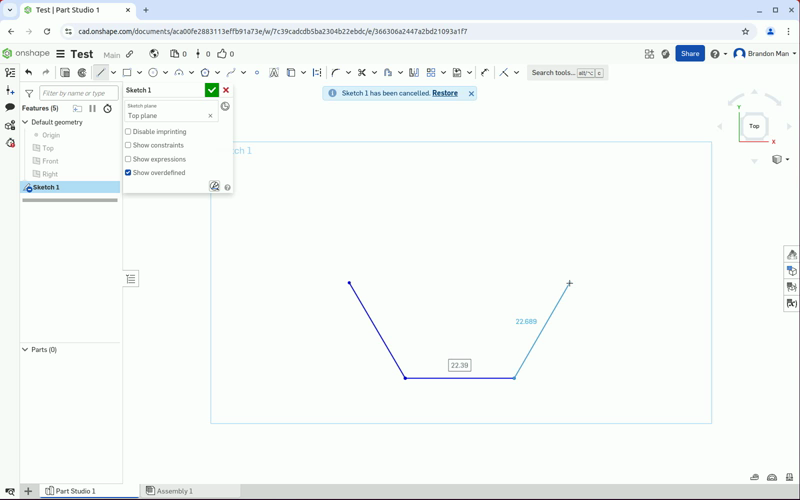
key_up(shift)
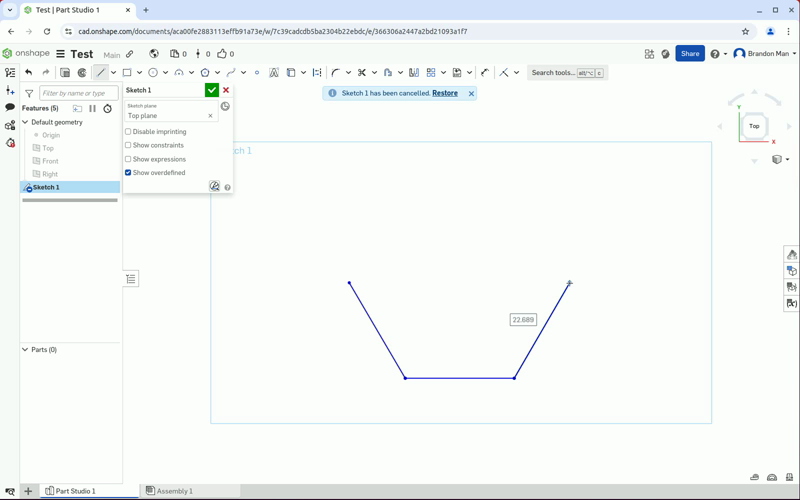
key_down(shift)
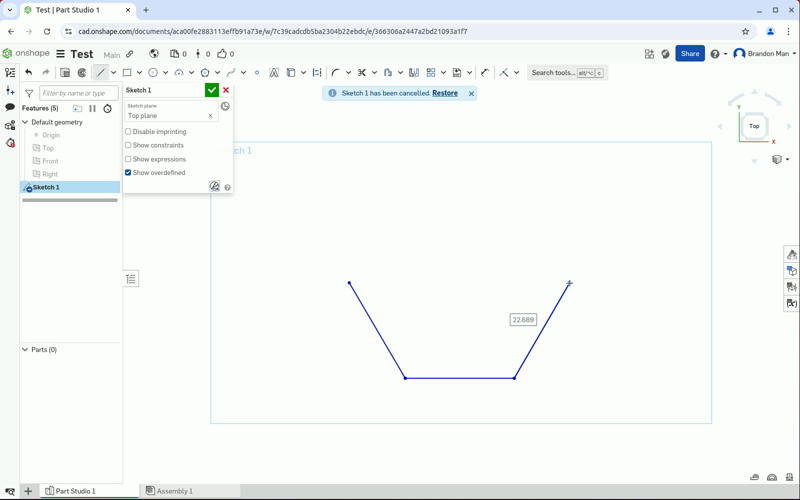
mouse_move(514, 187)
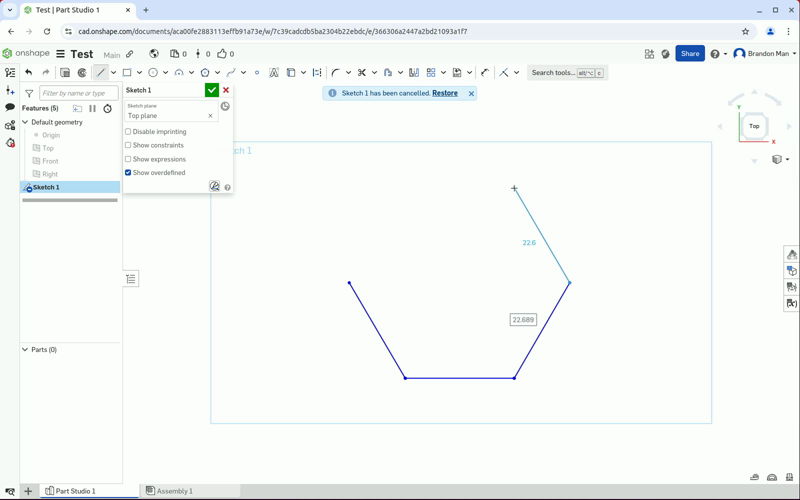
click(514, 187)
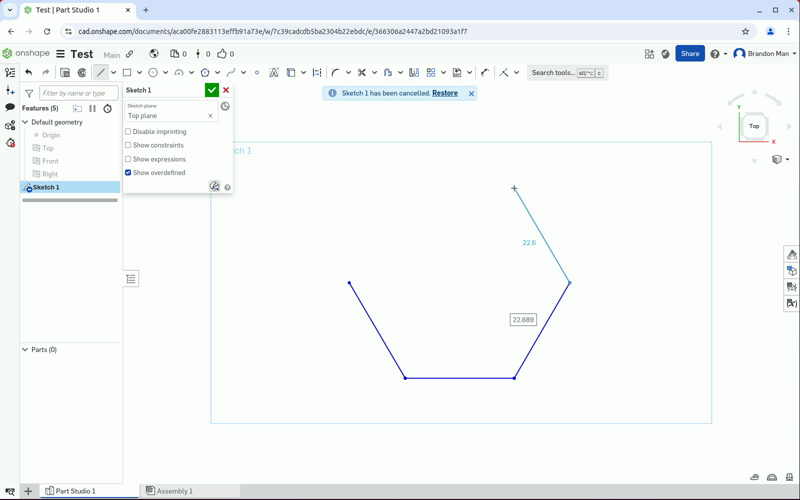
key_up(shift)
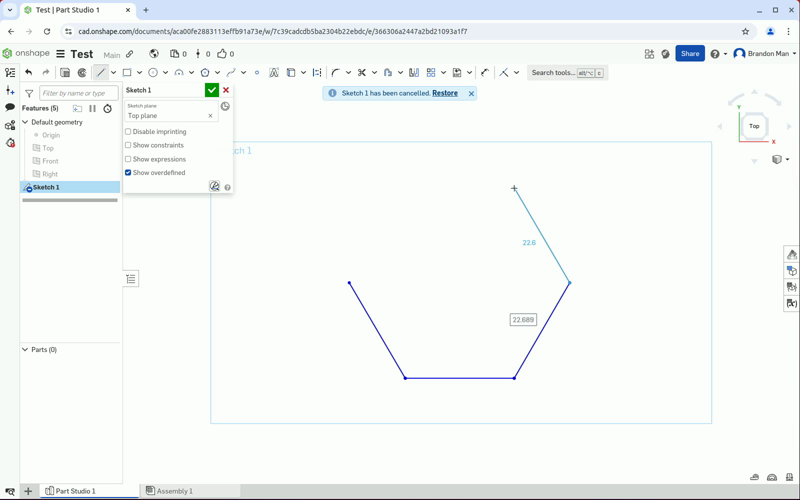
key_down(shift)
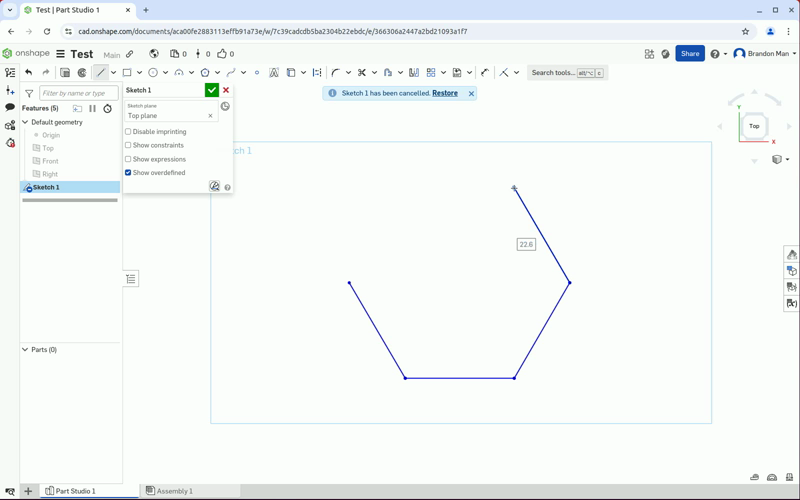
mouse_move(405, 187)
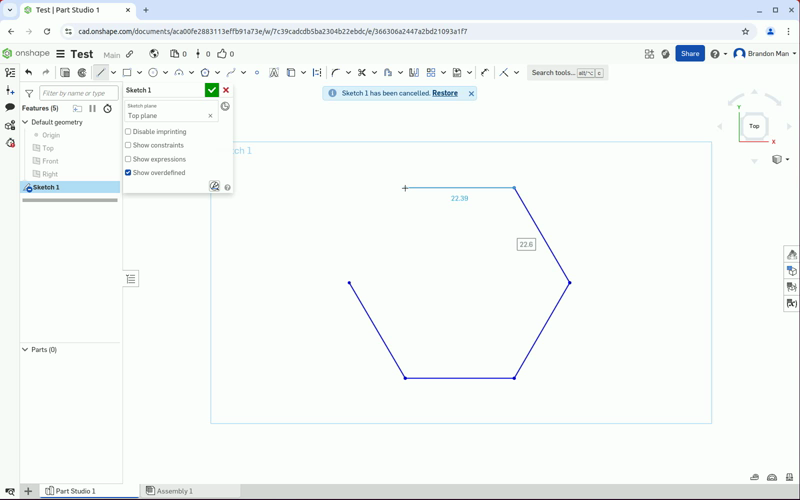
click(405, 187)
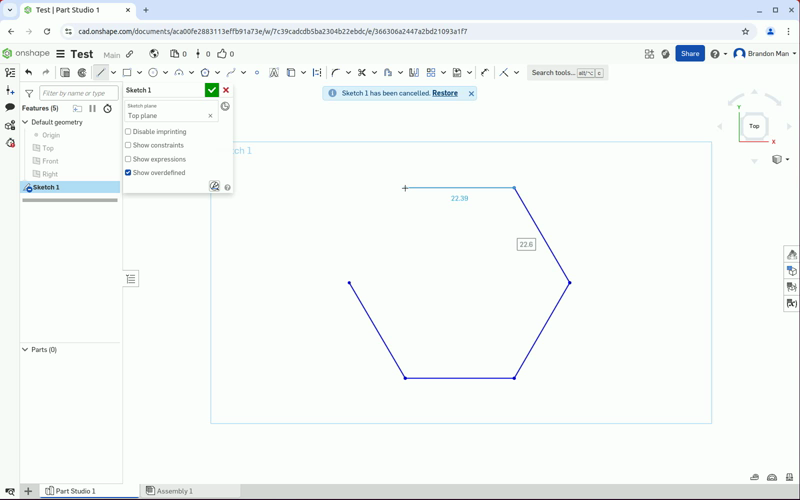
key_up(shift)
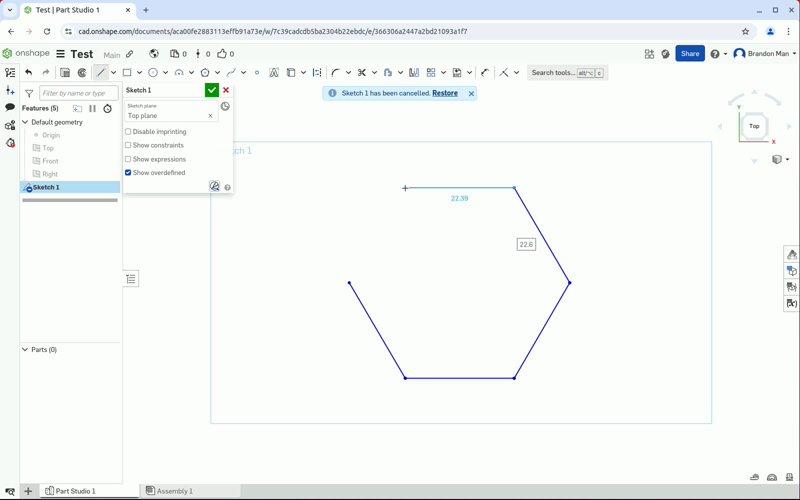
key_down(shift)
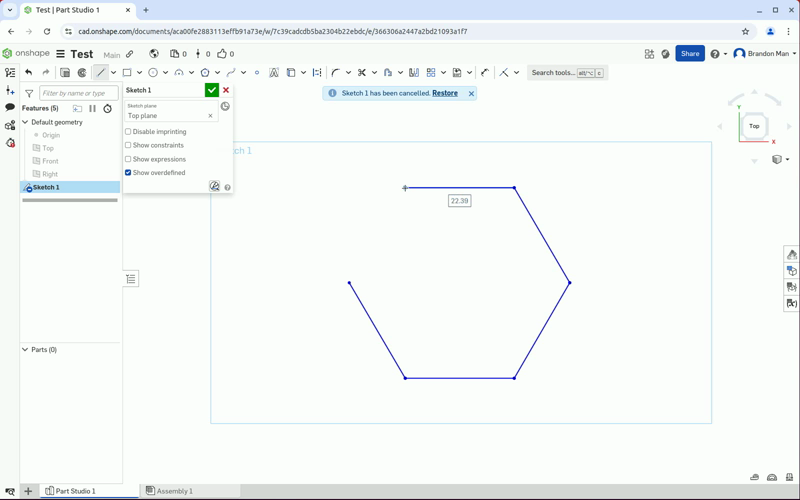
mouse_move(349, 282)
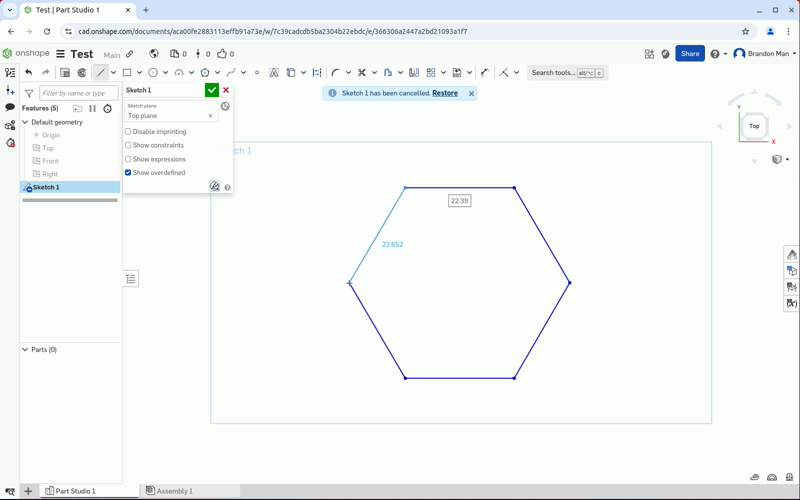
key_up(shift)
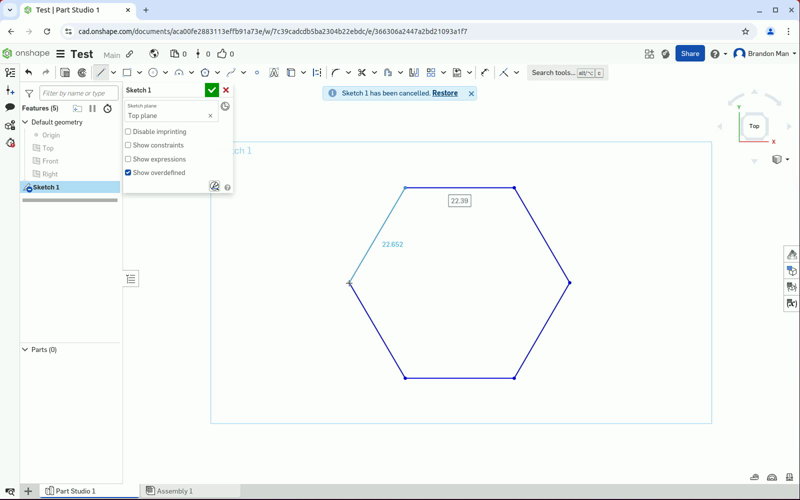
click(349, 282)
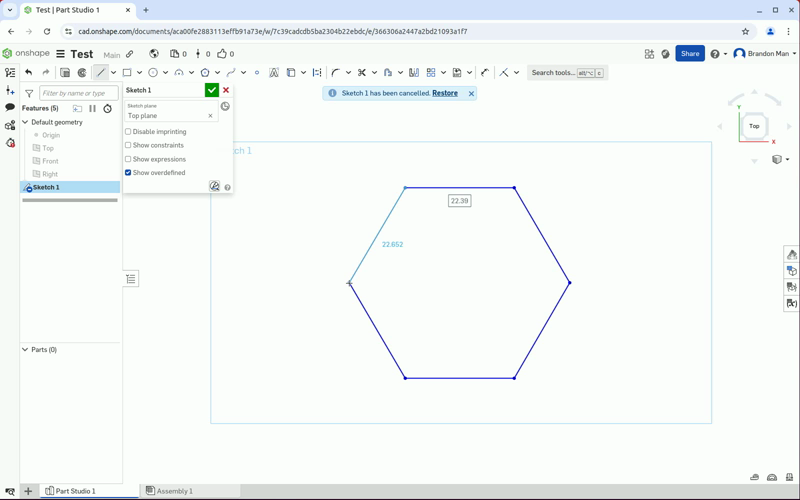
key(esc)
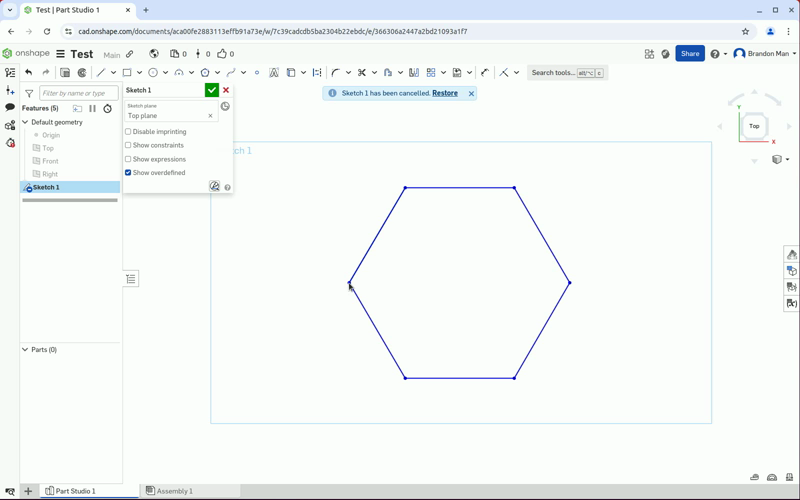
mouse_move(461, 353)
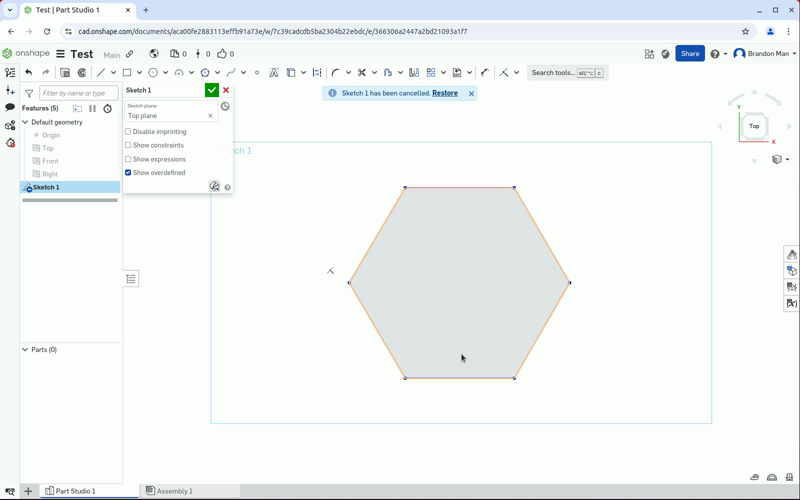
click(461, 353)
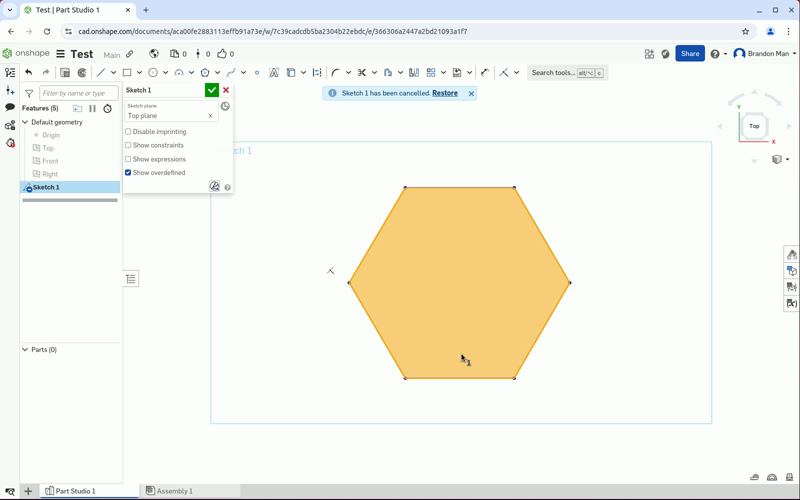
mouse_move(73, 352)
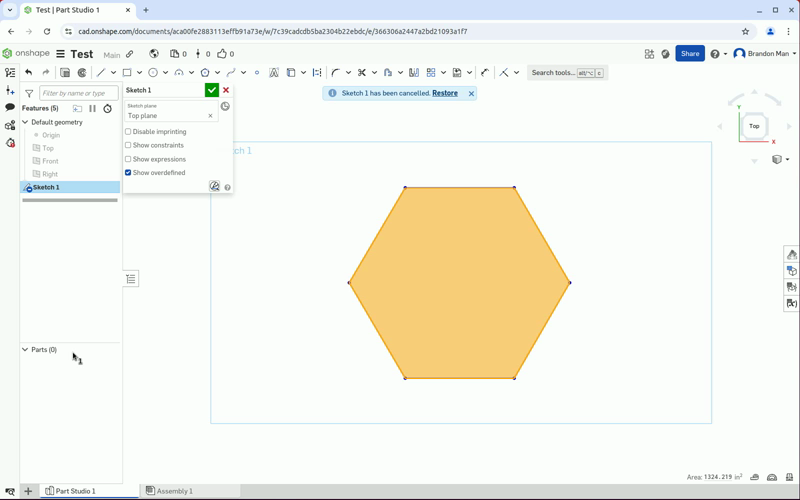
key(shift+y)
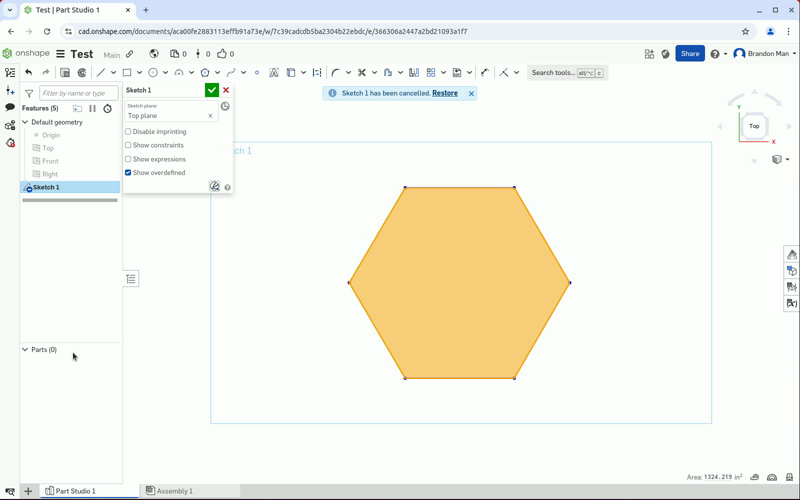
key(shift+e)
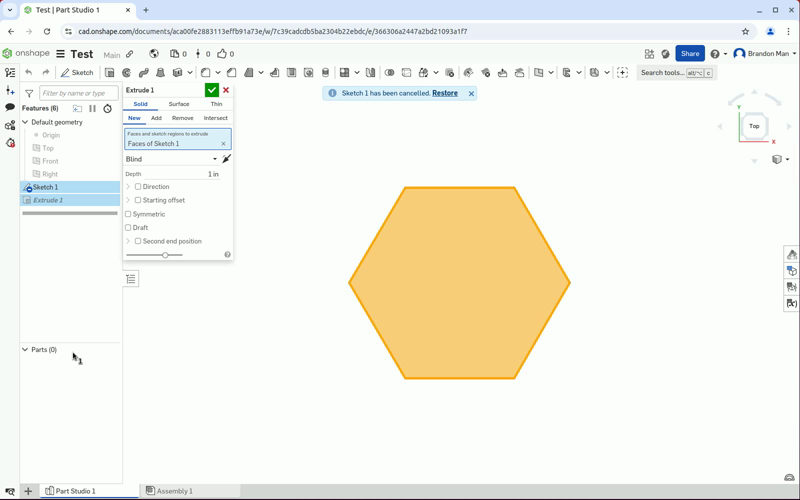
mouse_move(143, 106)
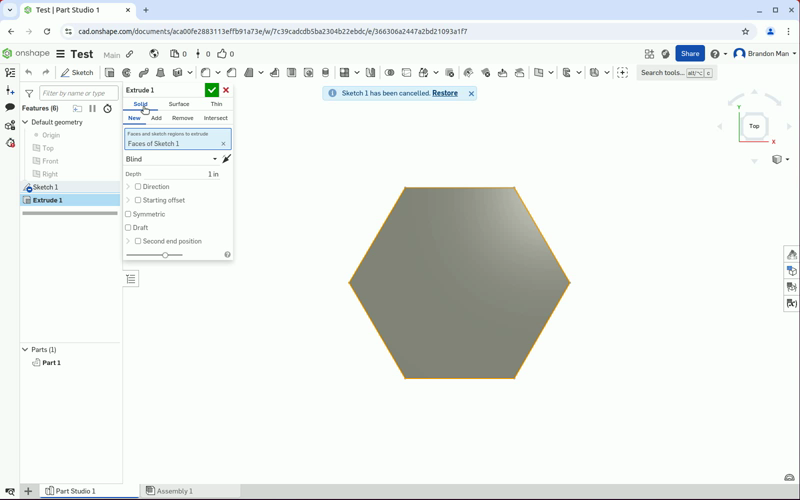
click(143, 106)
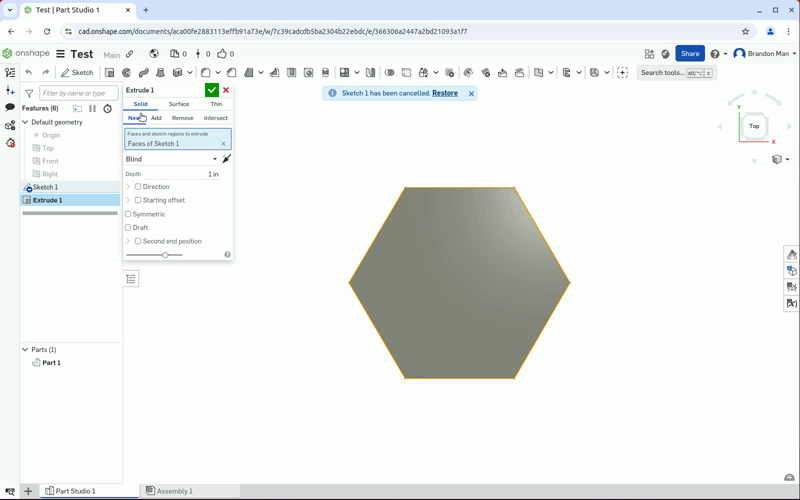
mouse_move(137, 120)
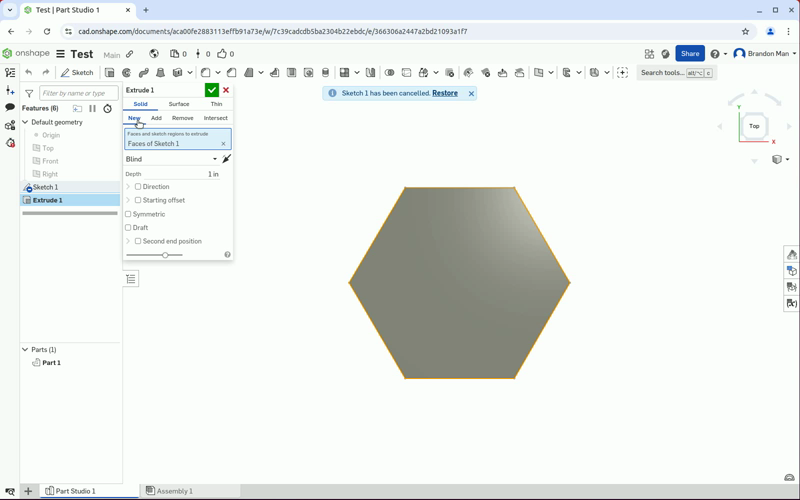
click(137, 120)
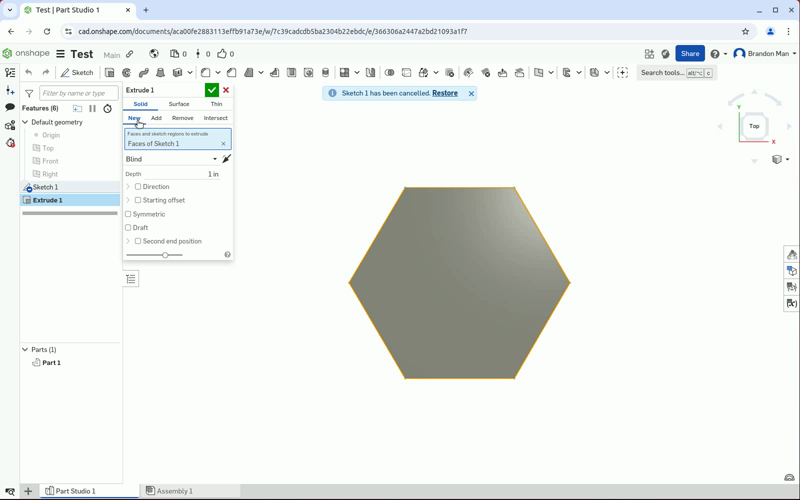
key(tab, 4)
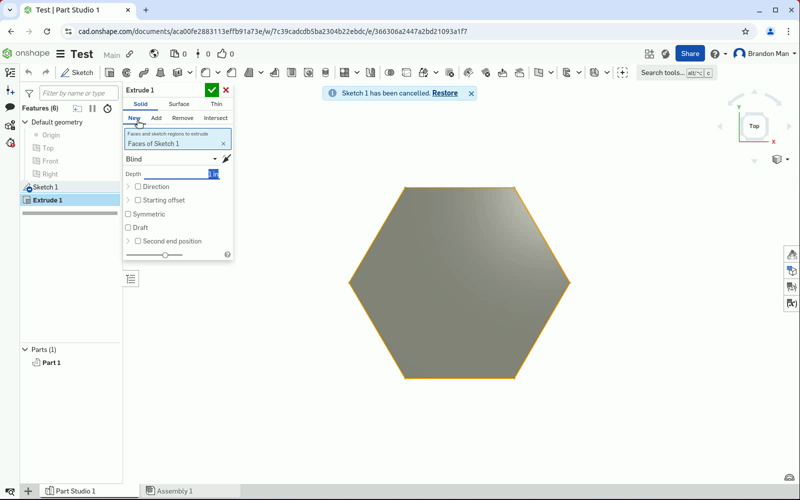
text(15.405)
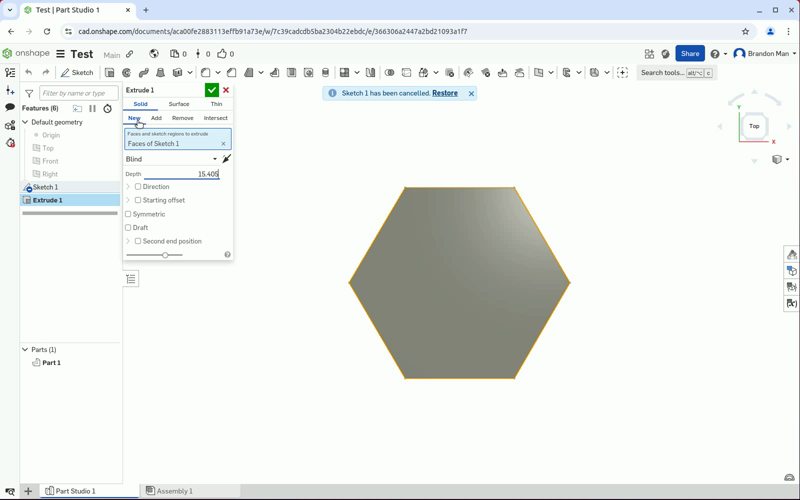
key(enter)
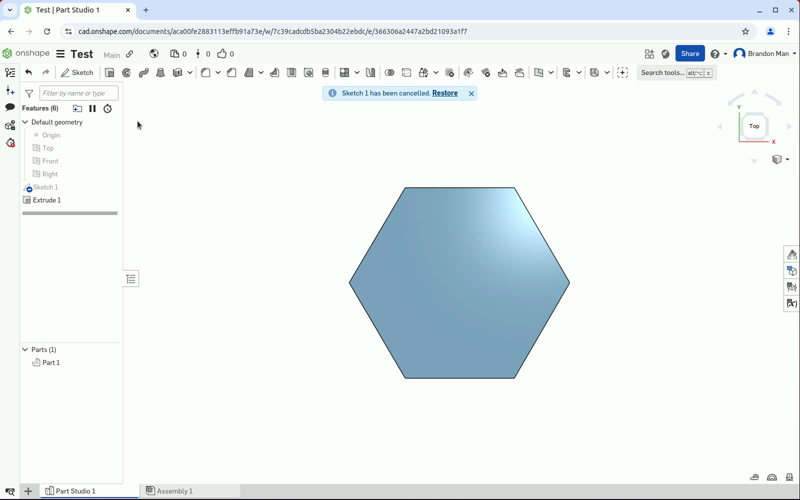
key(shift+h)
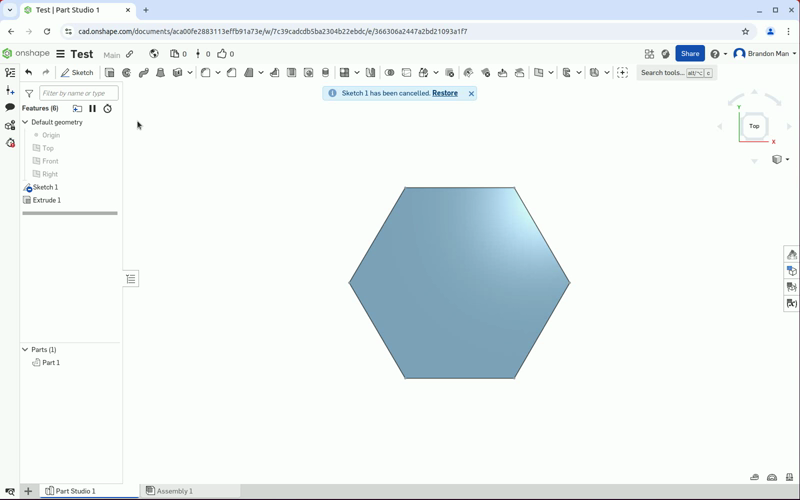
key(shift+h)
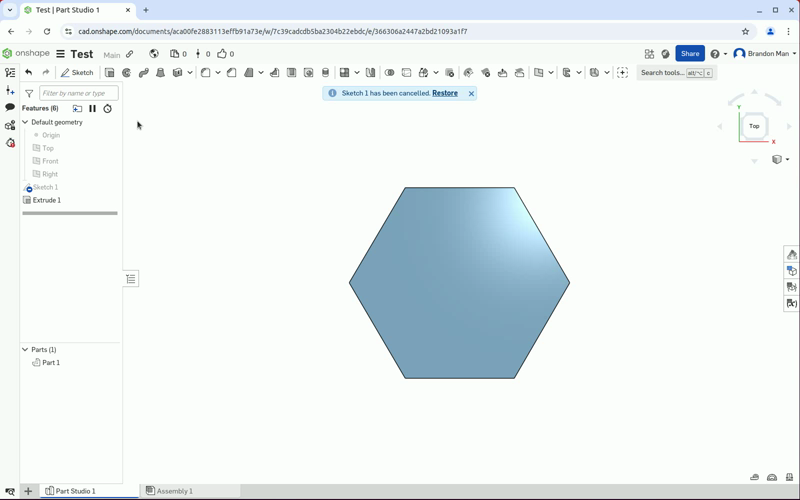
mouse_move(73, 189)
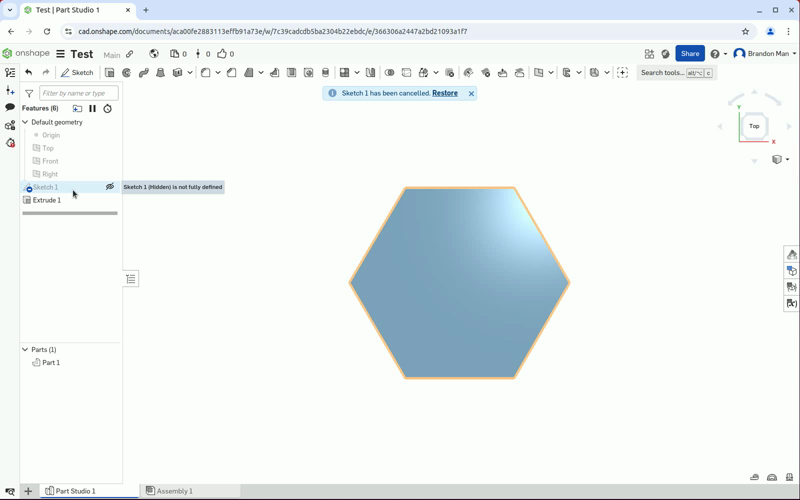
click(73, 189)
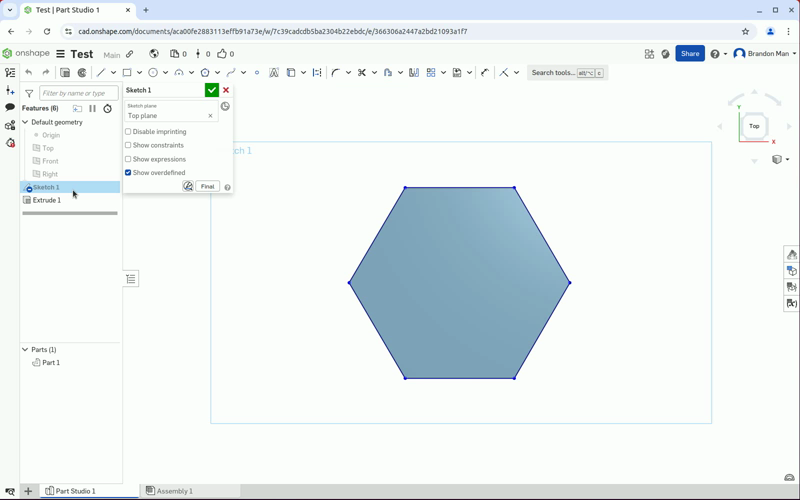
mouse_move(229, 92)
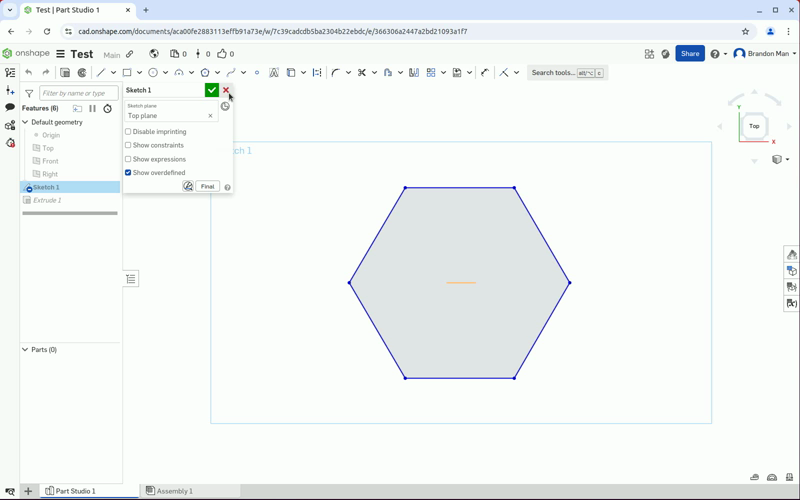
click(229, 92)
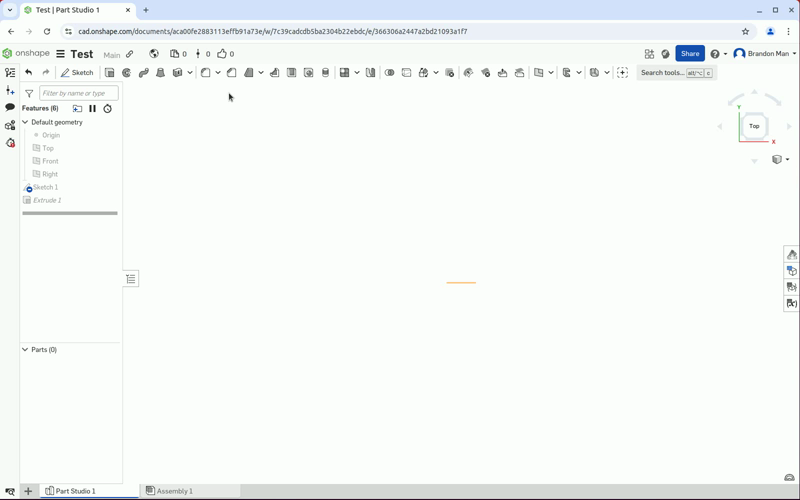
mouse_move(541, 75)
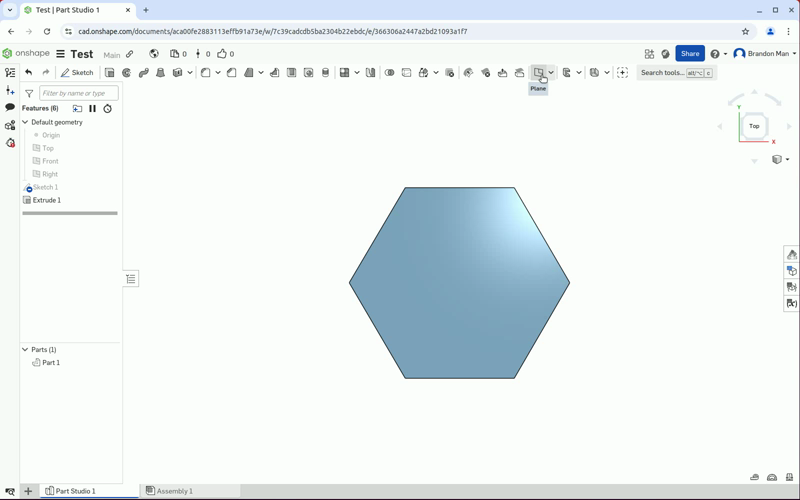
click(541, 75)
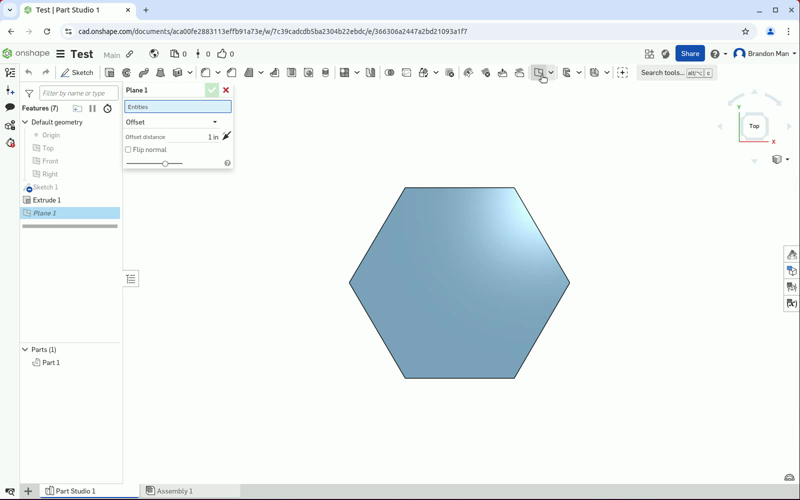
mouse_move(73, 150)
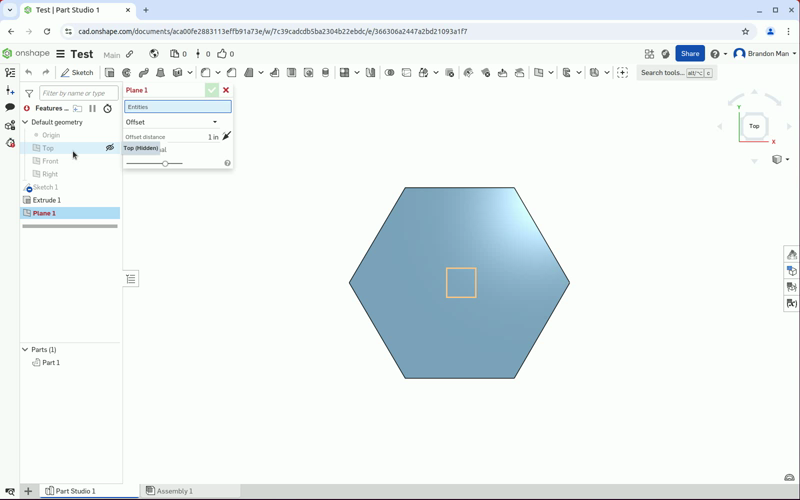
click(73, 150)
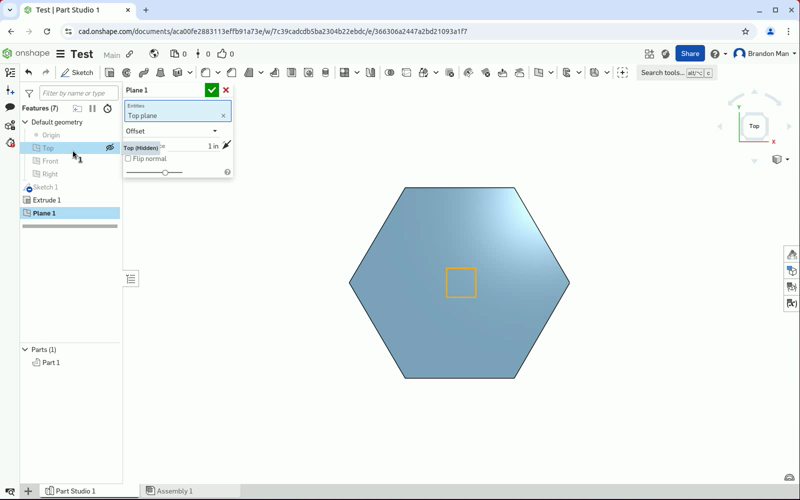
key(tab, 2)
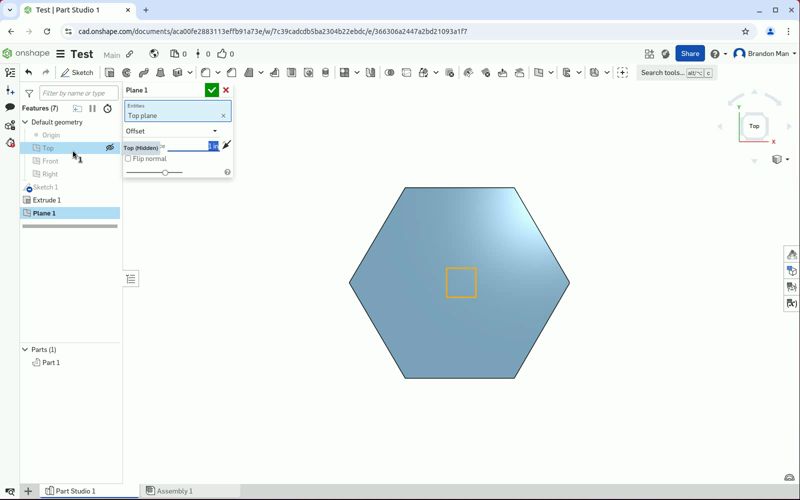
text(15.405)
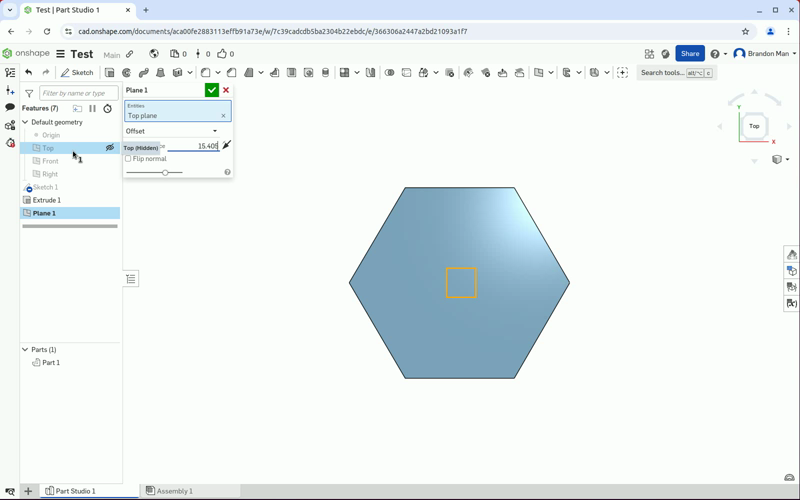
key(enter, 2)
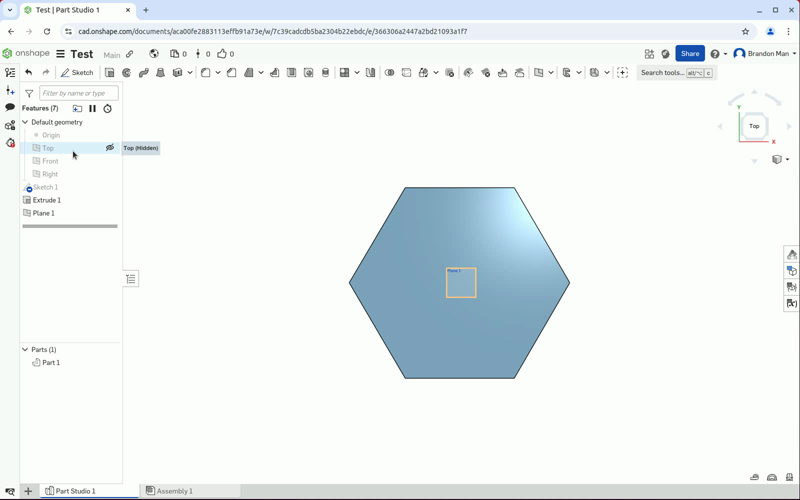
key(shift+s)
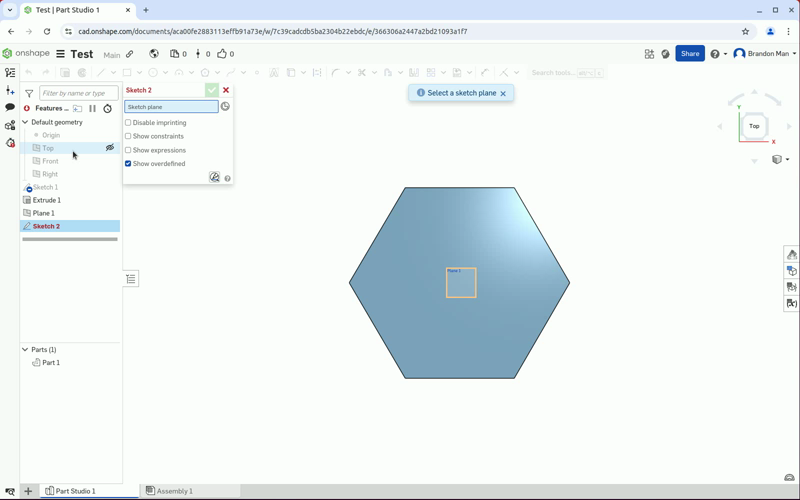
mouse_move(73, 215)
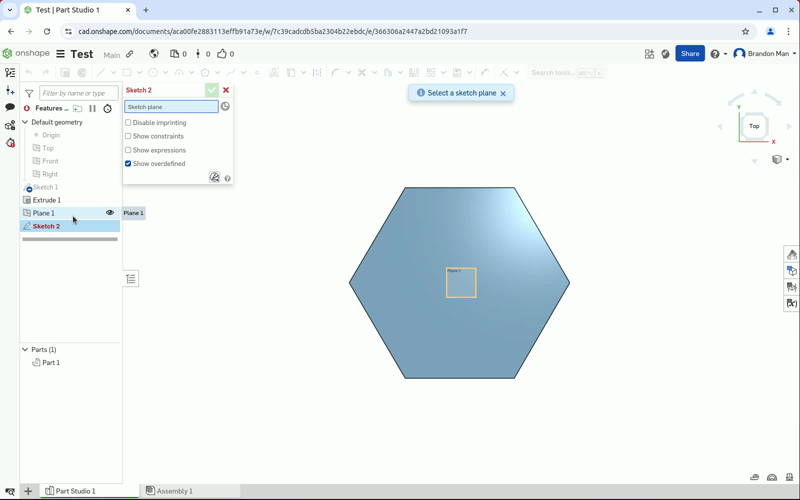
click(73, 215)
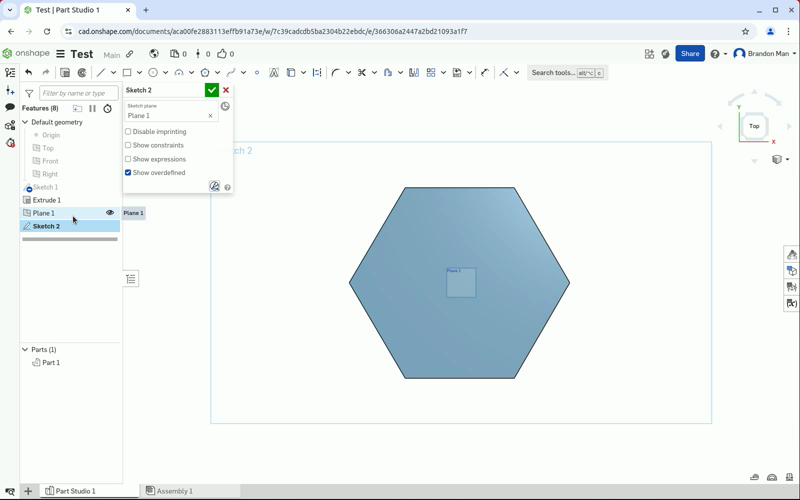
mouse_move(73, 352)
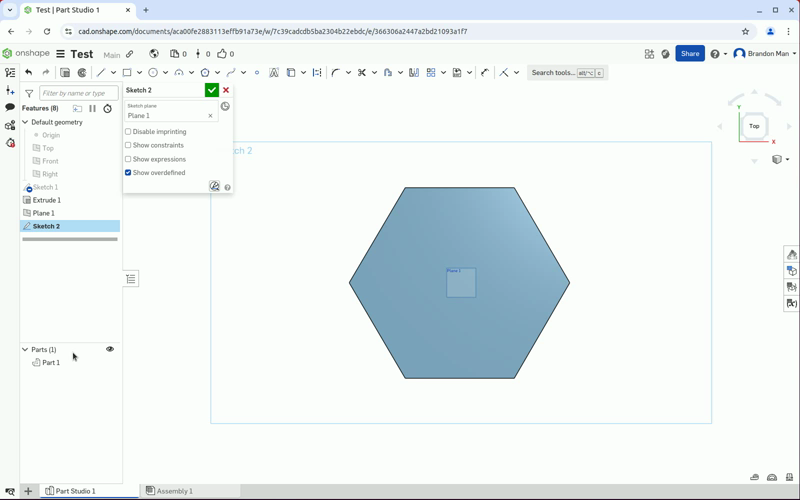
key(y)
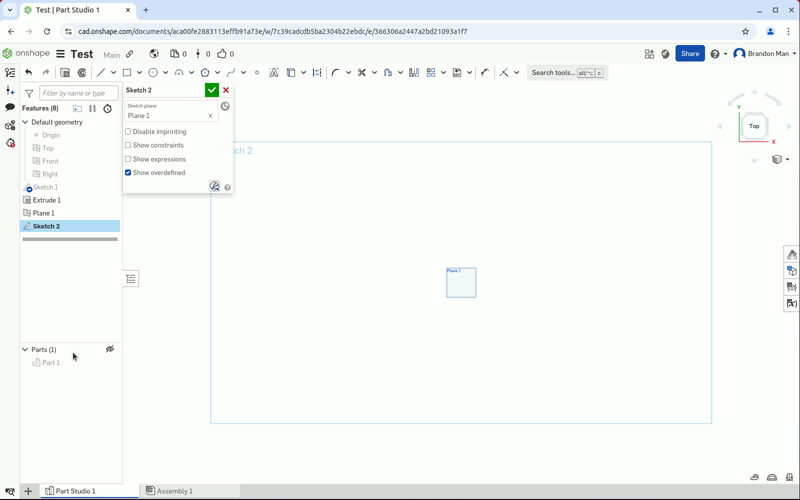
key(c)
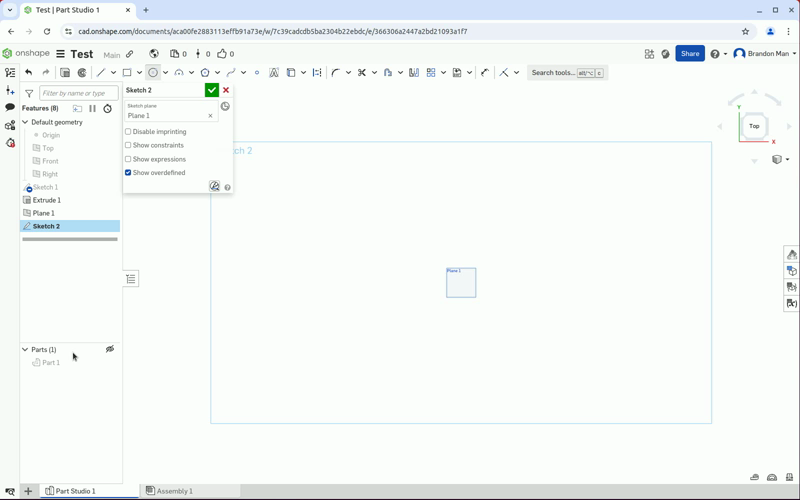
key_down(shift)
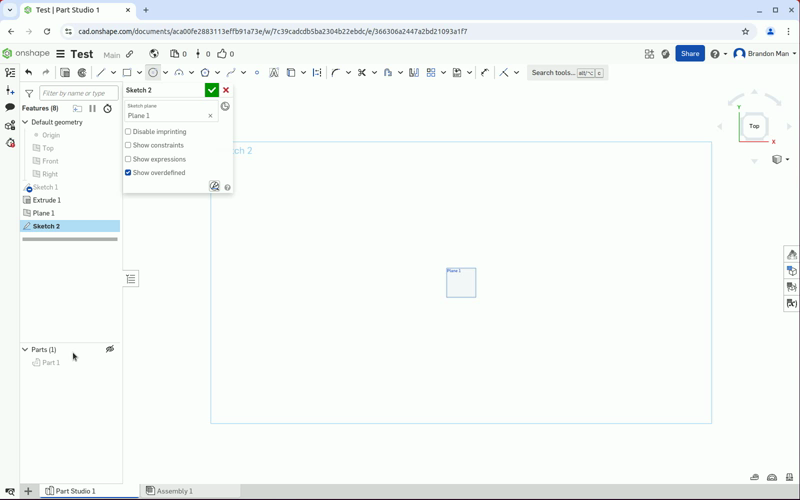
mouse_move(461, 282)
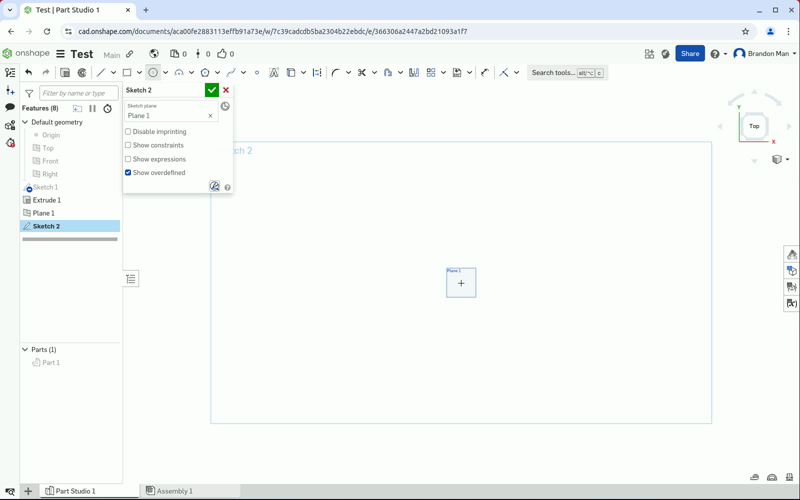
click(461, 282)
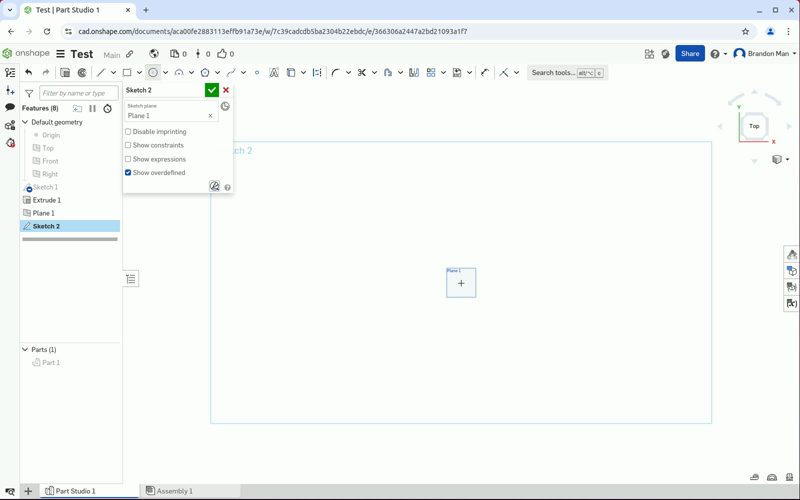
key_up(shift)
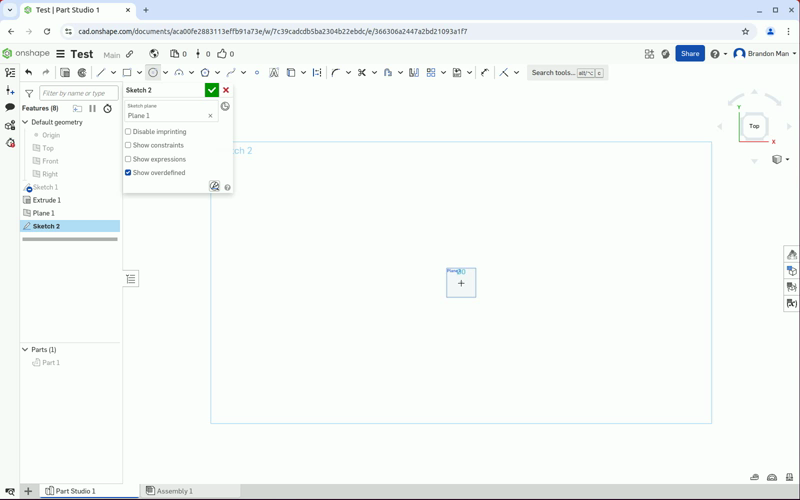
mouse_move(552, 282)
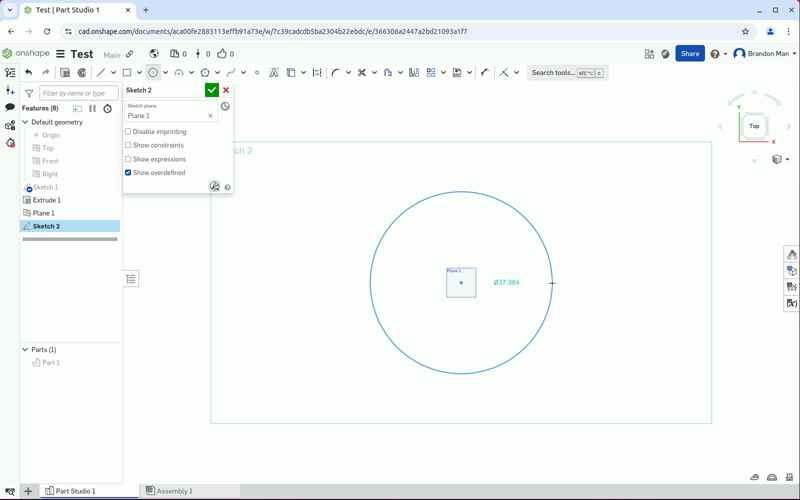
click(552, 282)
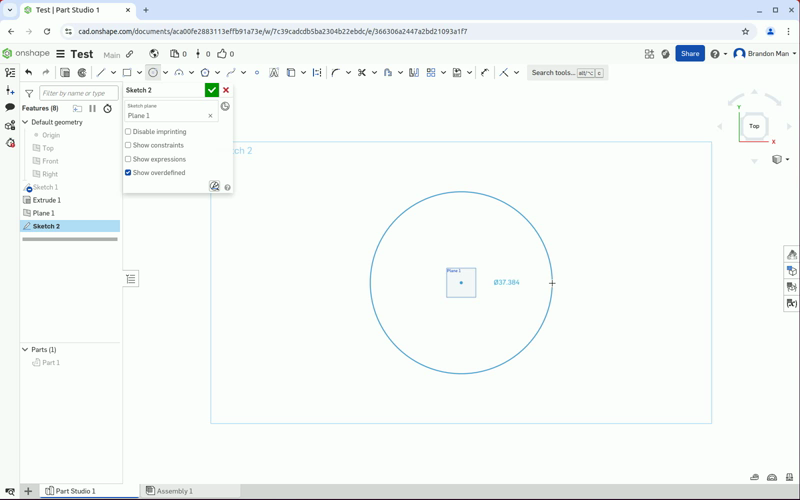
key(esc)
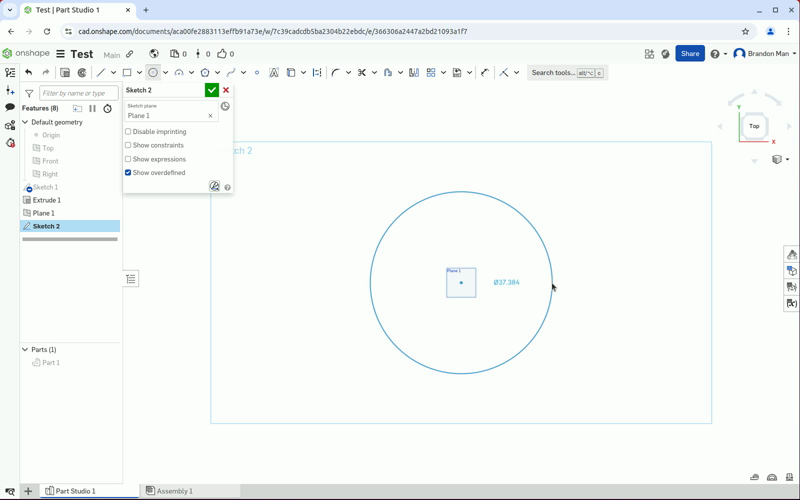
mouse_move(488, 285)
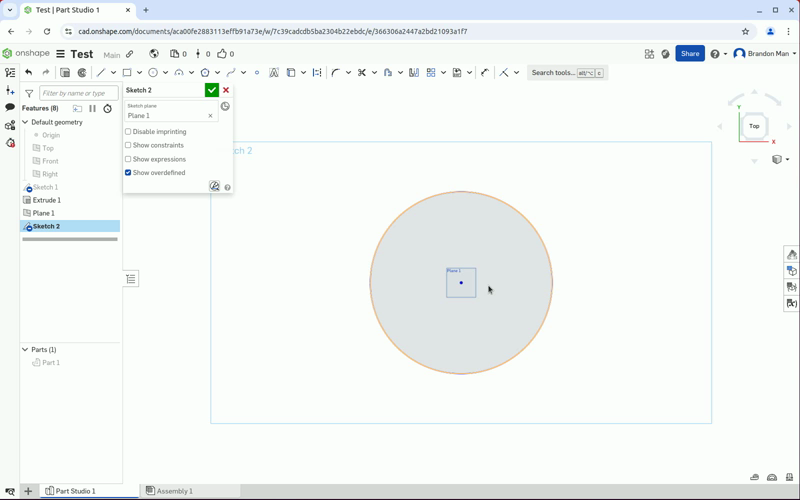
click(488, 285)
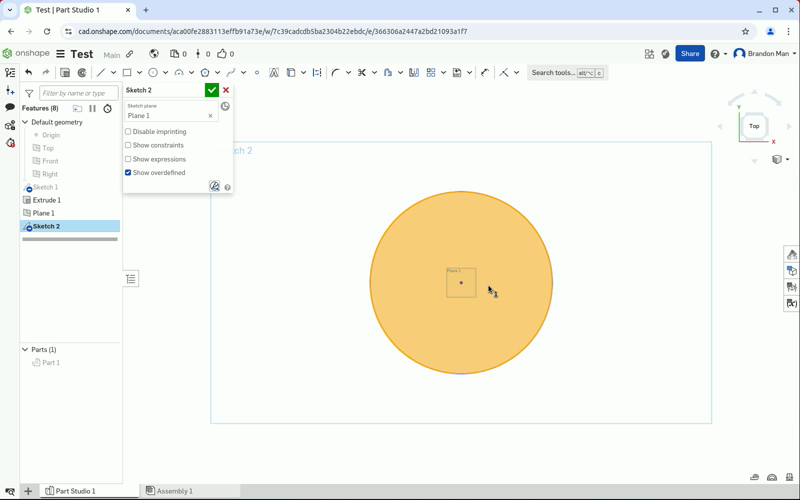
mouse_move(73, 352)
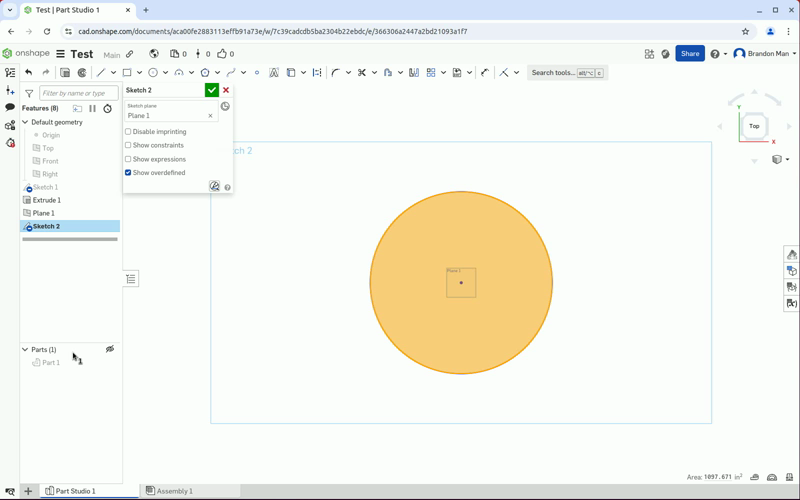
key(shift+y)
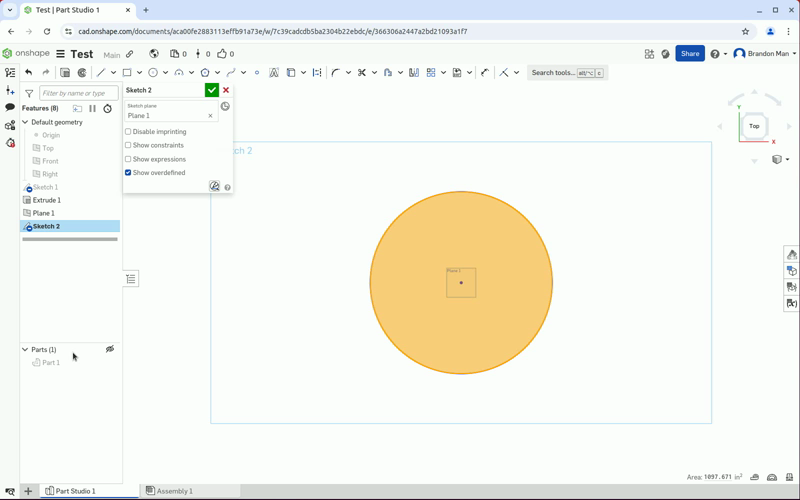
key(shift+e)
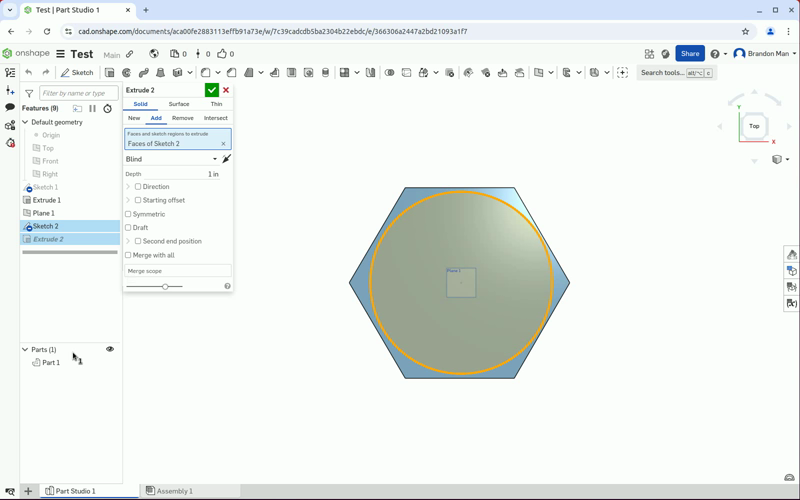
mouse_move(143, 106)
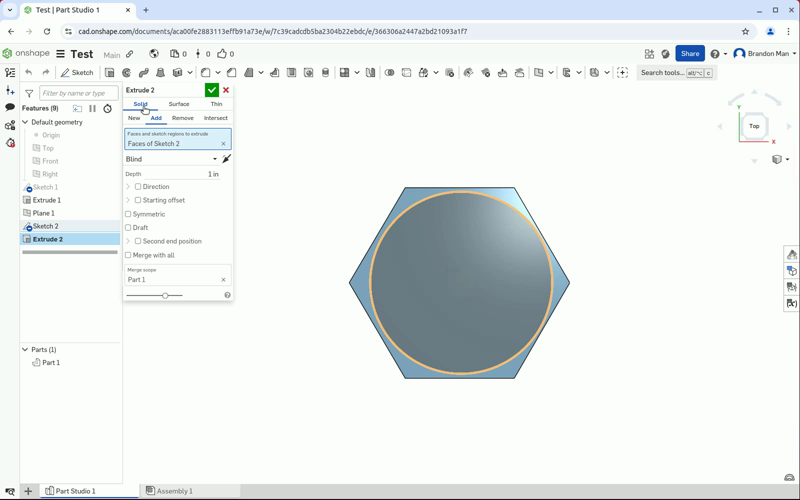
click(143, 106)
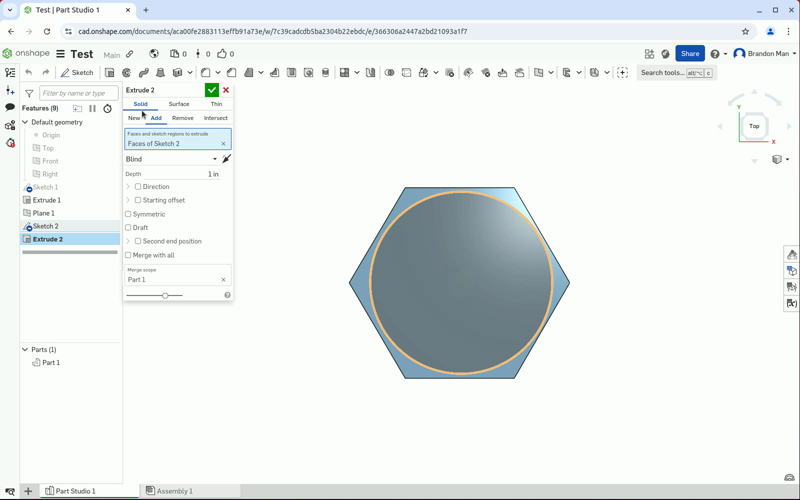
mouse_move(137, 120)
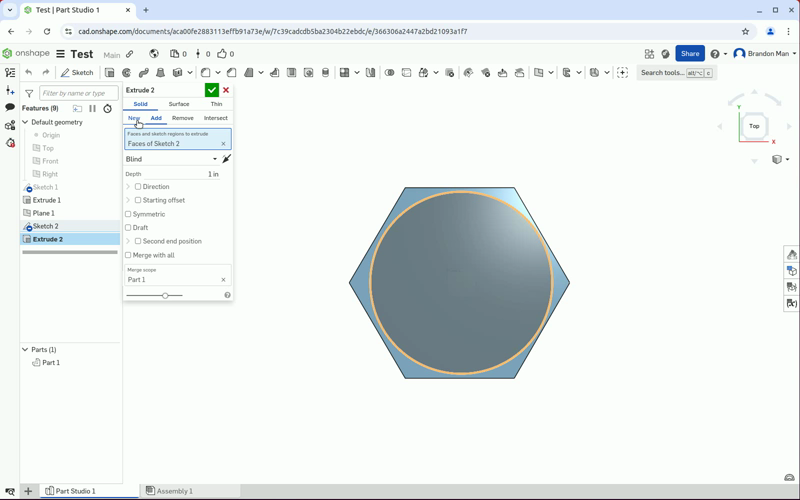
click(137, 120)
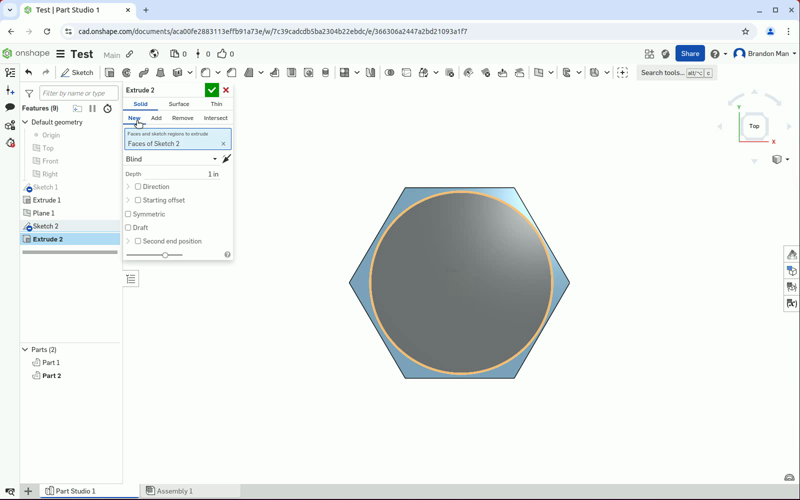
key(tab, 4)
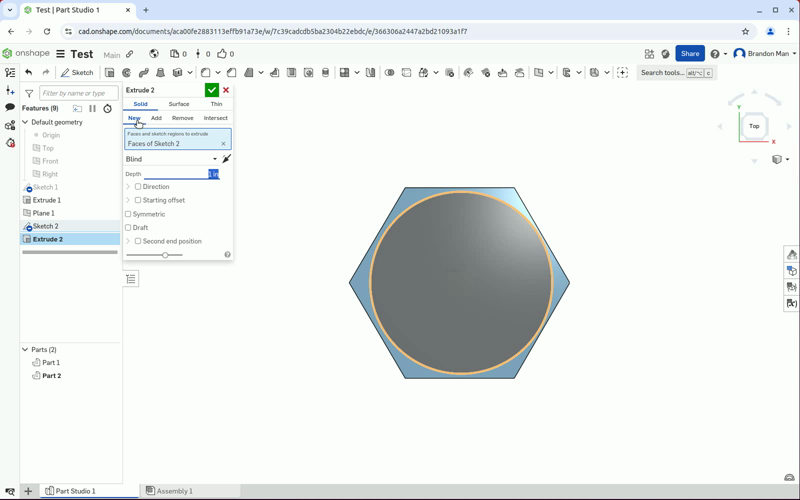
text(7.703)
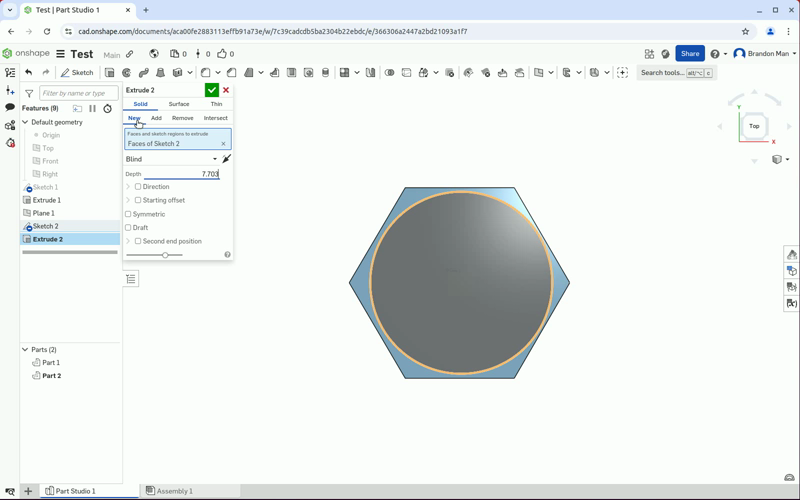
key(enter)
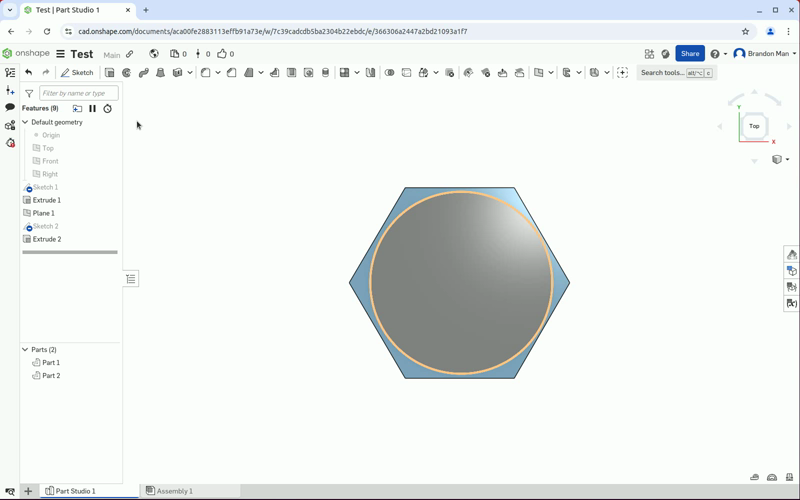
key(shift+h)
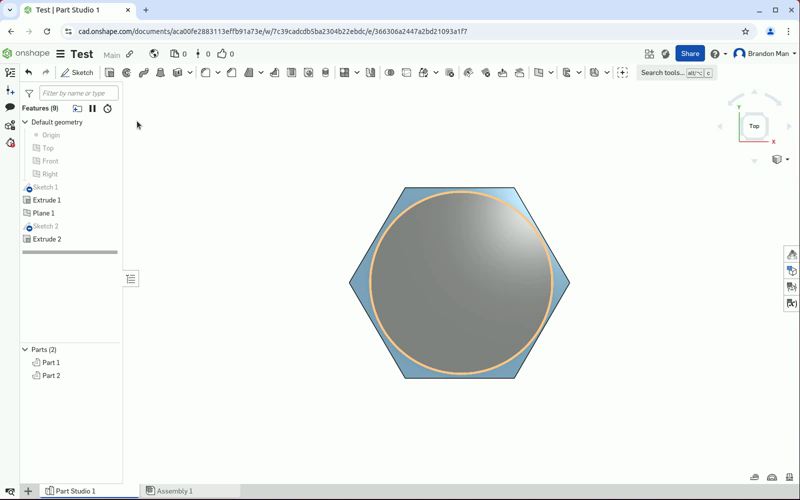
key(shift+h)
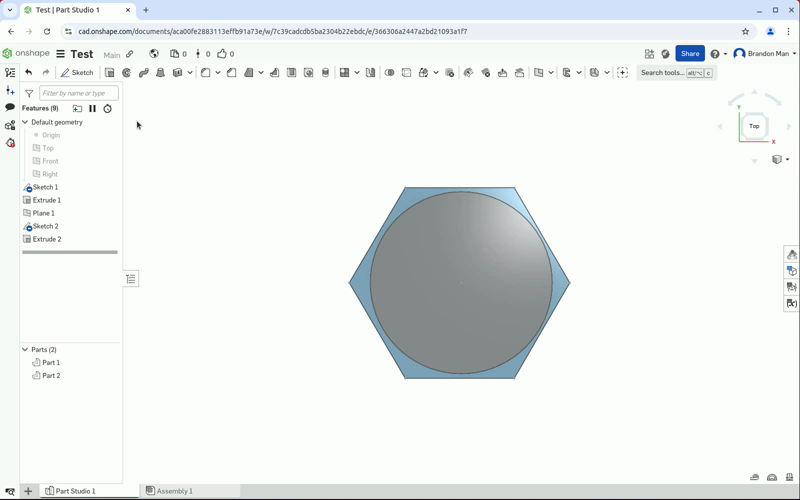
key(shift+7)
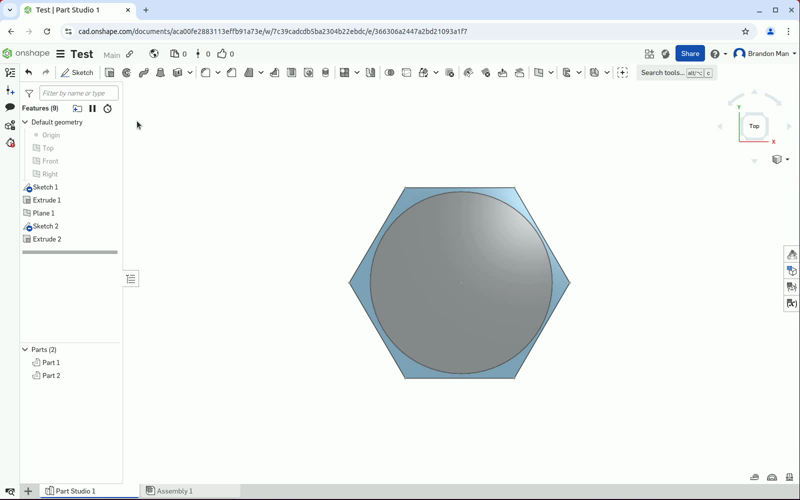
key(up, 3)
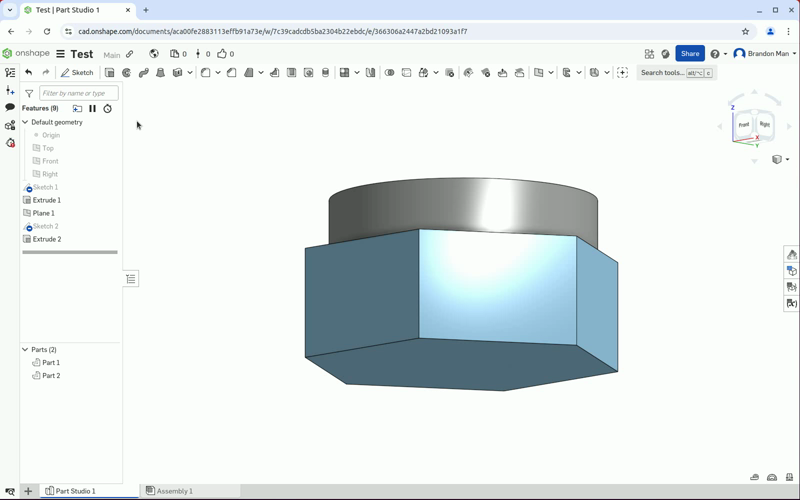
key(left, 3)
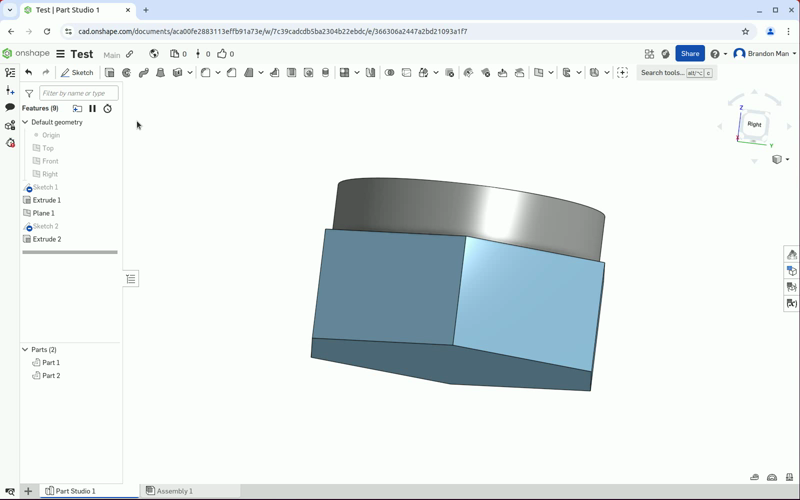
key(right, 3)
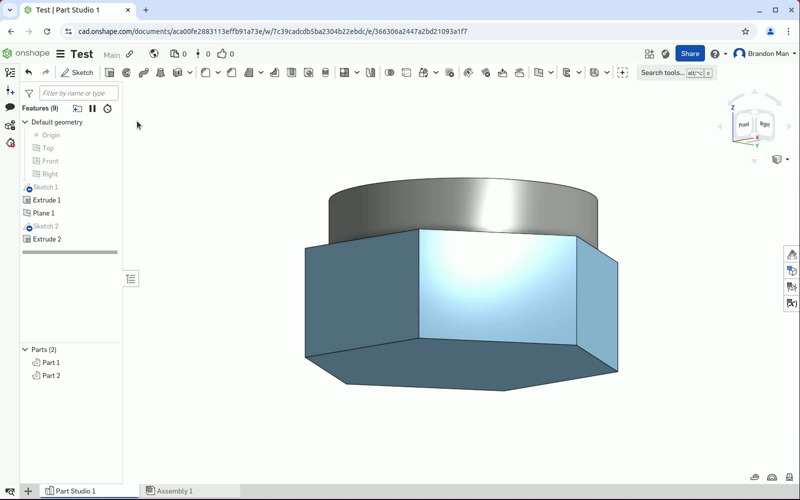
key(down, 3)
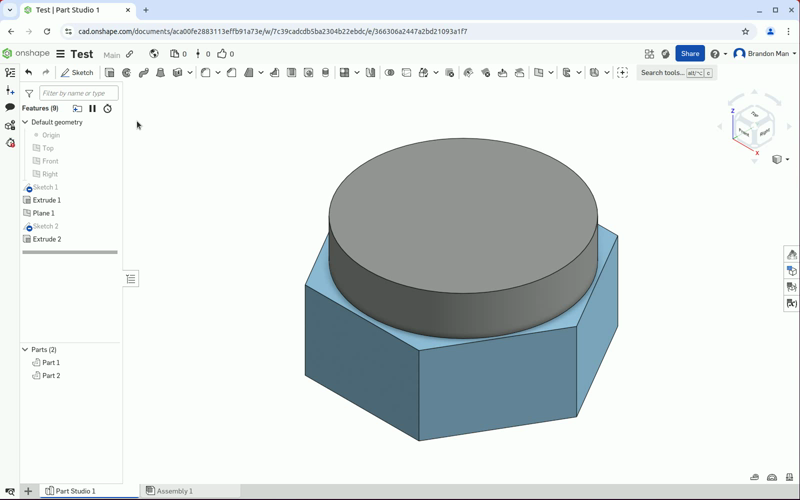
mouse_move(73, 189)
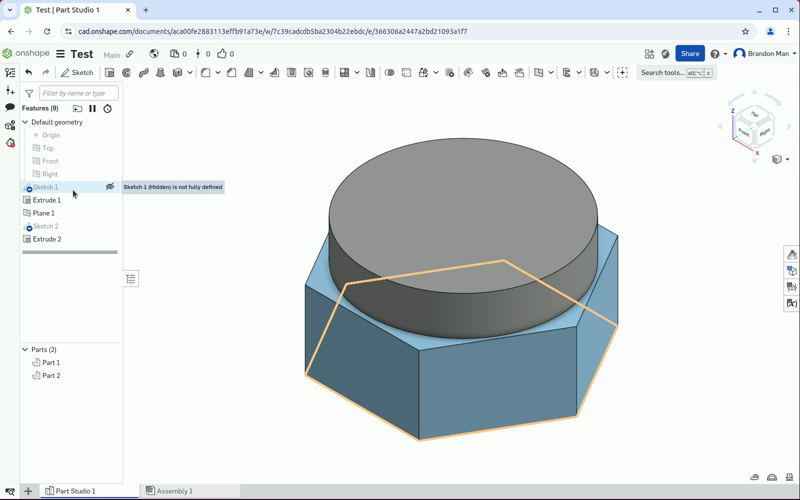
click(73, 189)